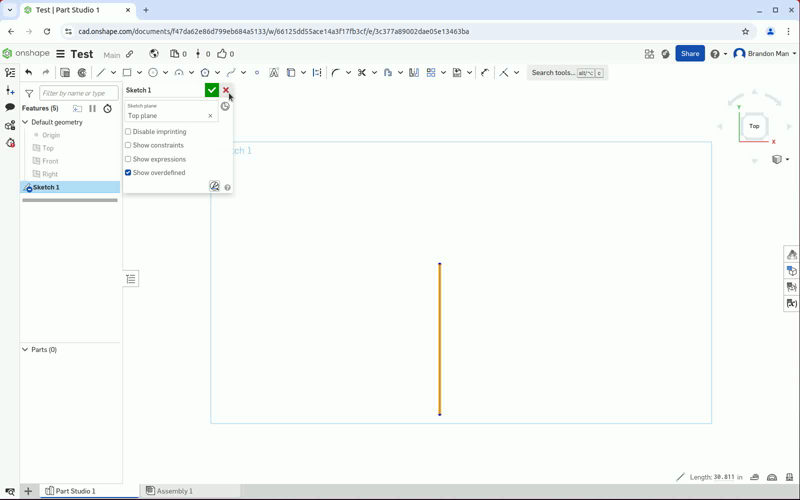
key(shift+h)
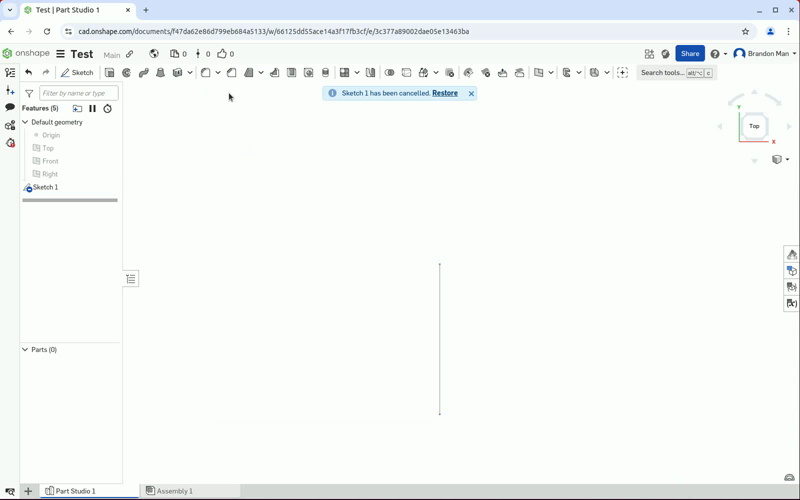
key(shift+s)
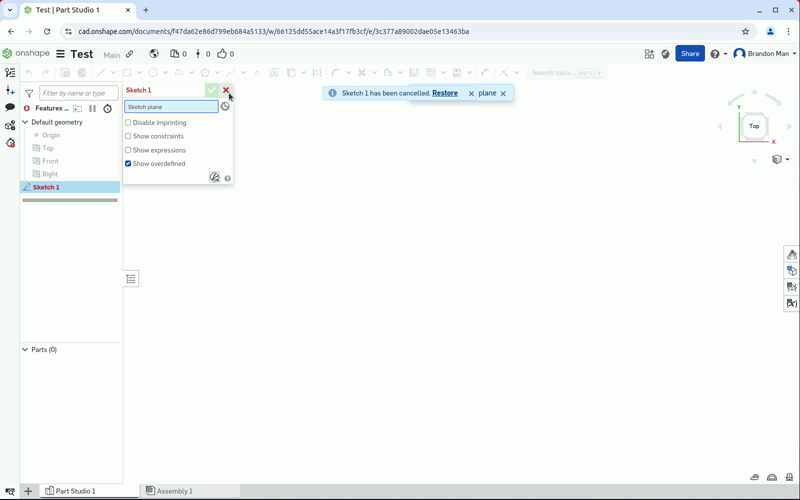
mouse_move(73, 150)
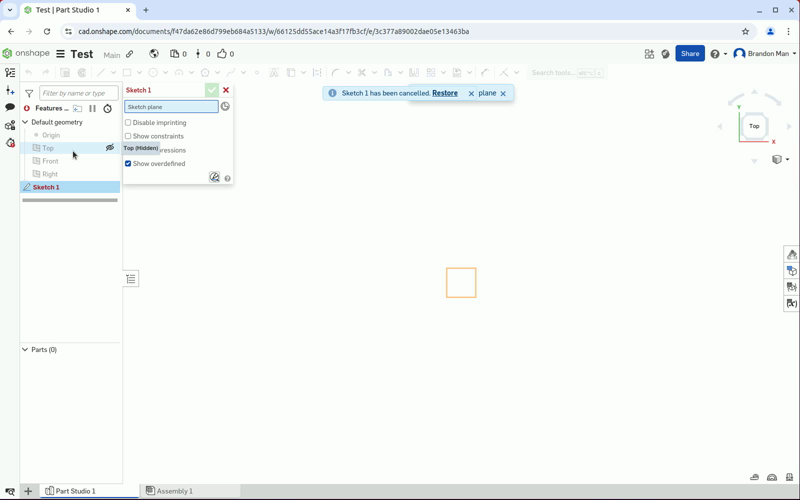
click(73, 150)
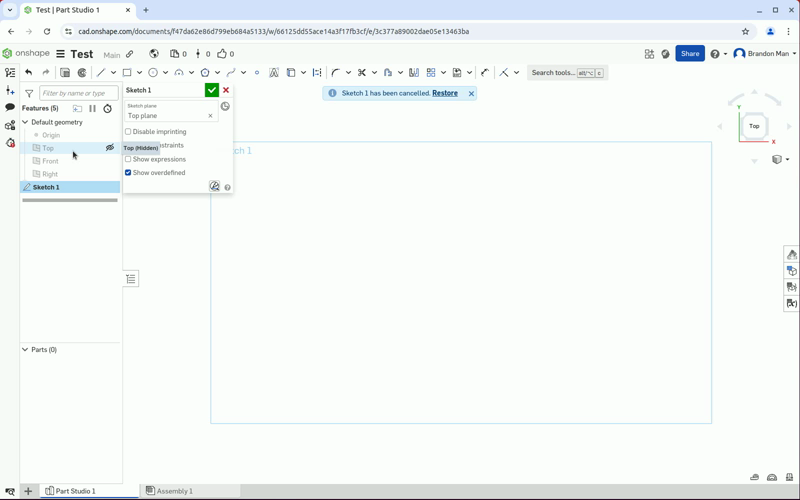
mouse_move(73, 352)
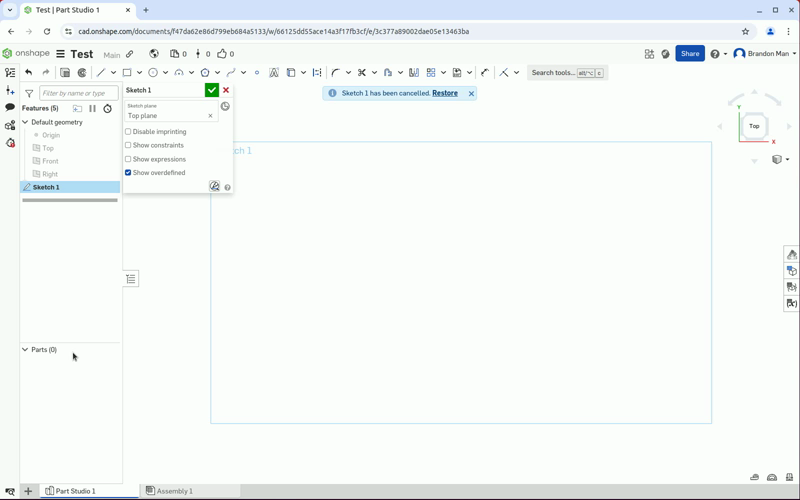
key(y)
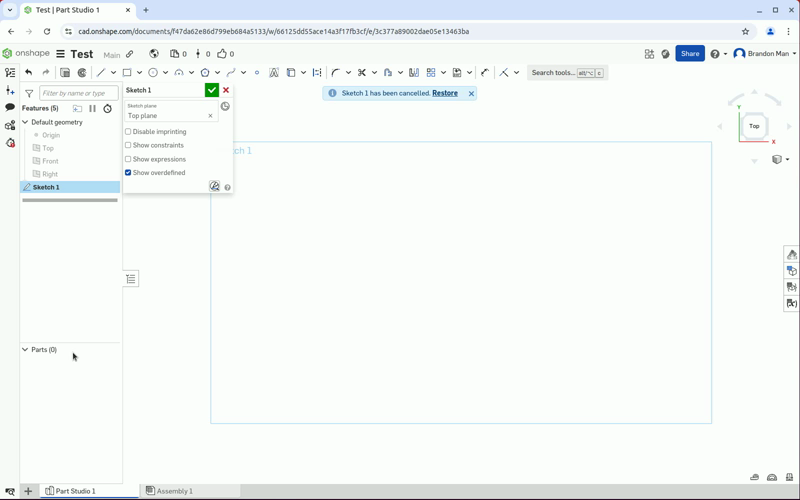
key(l)
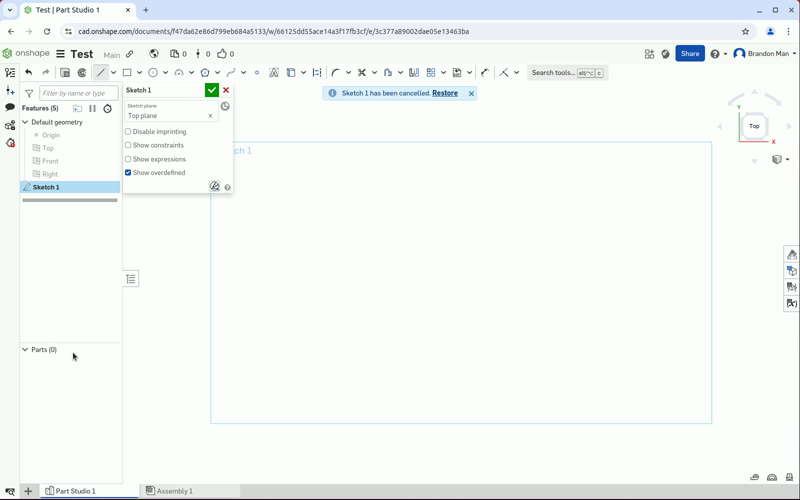
key_down(shift)
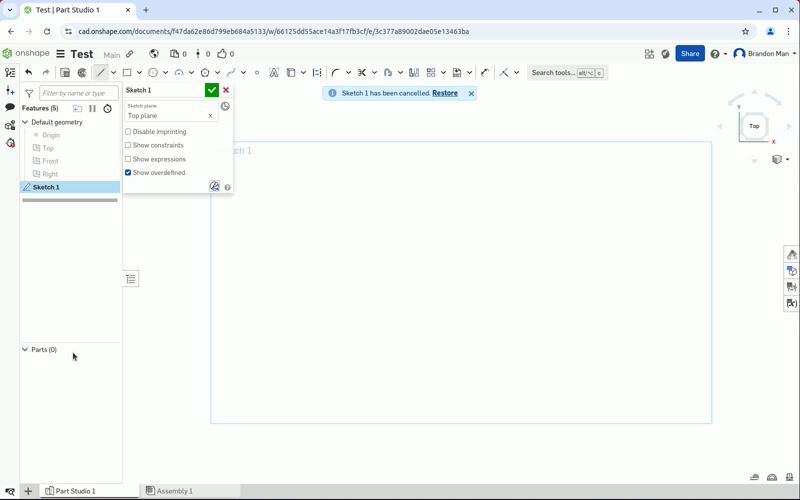
mouse_move(460, 282)
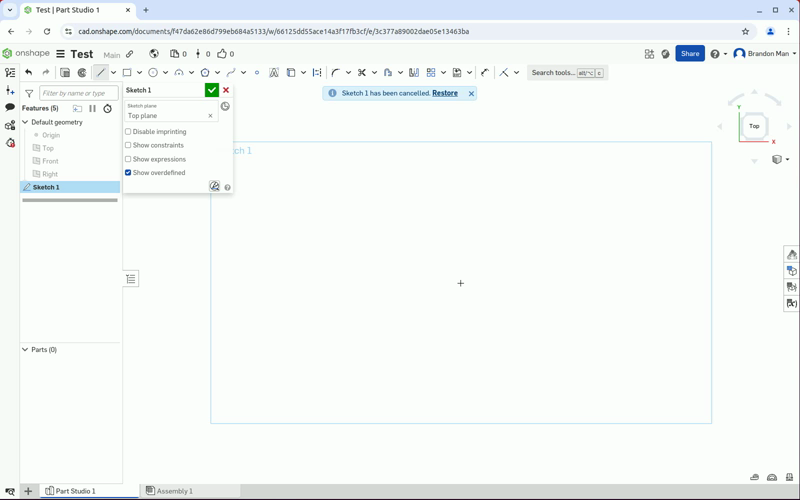
click(460, 282)
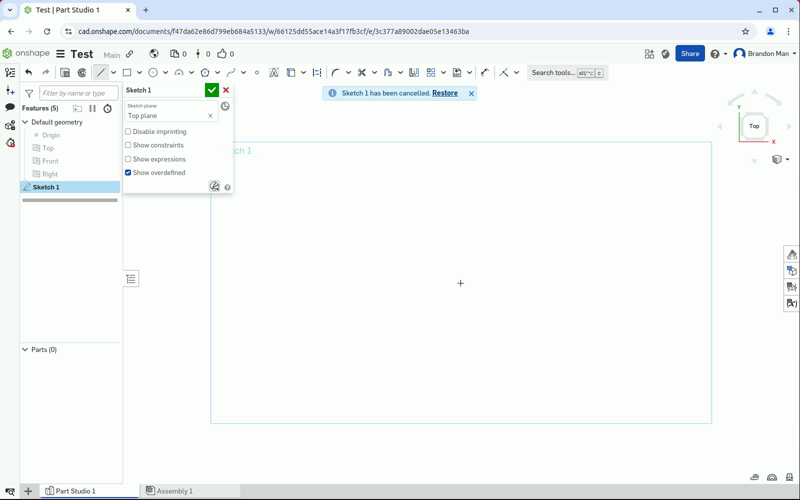
key_up(shift)
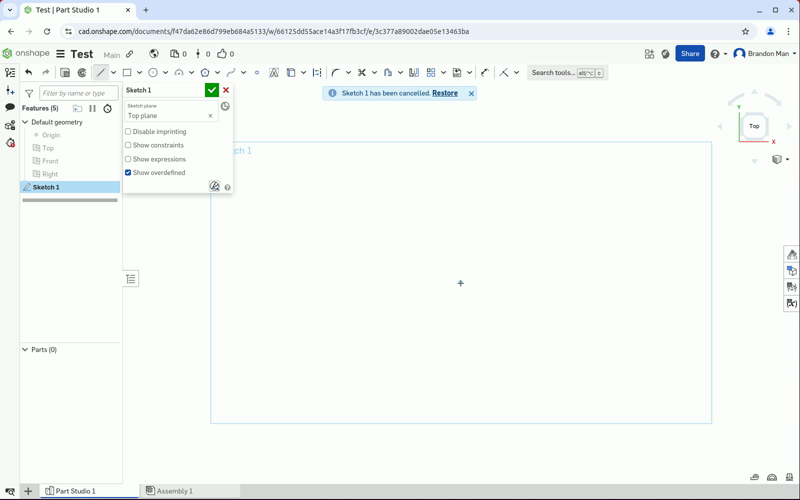
key_down(shift)
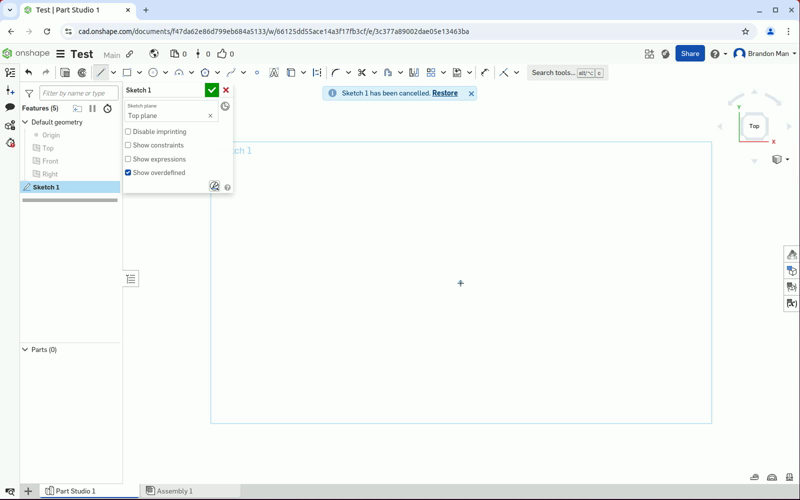
mouse_move(490, 282)
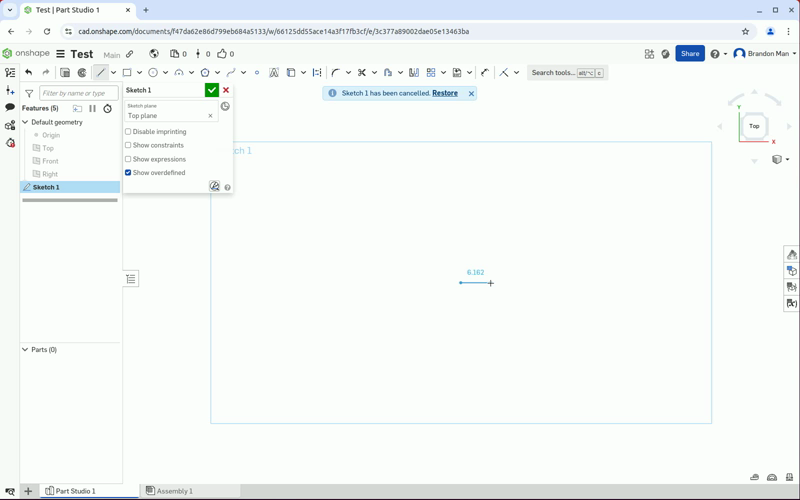
mouse_move(479, 282)
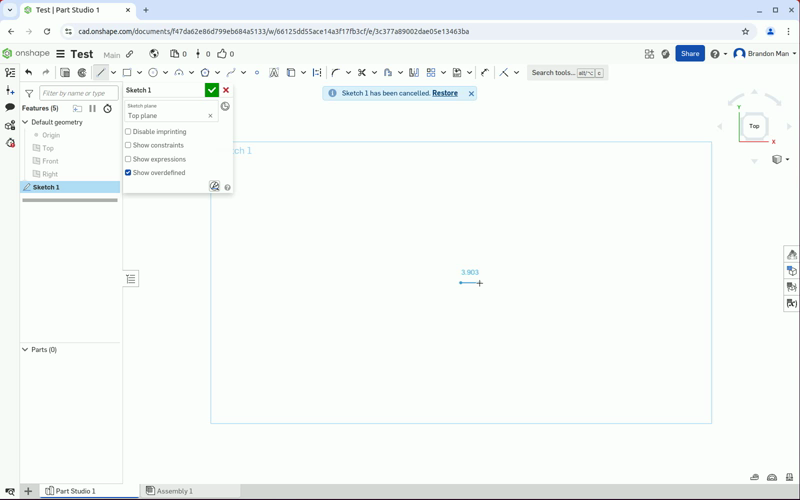
click(479, 282)
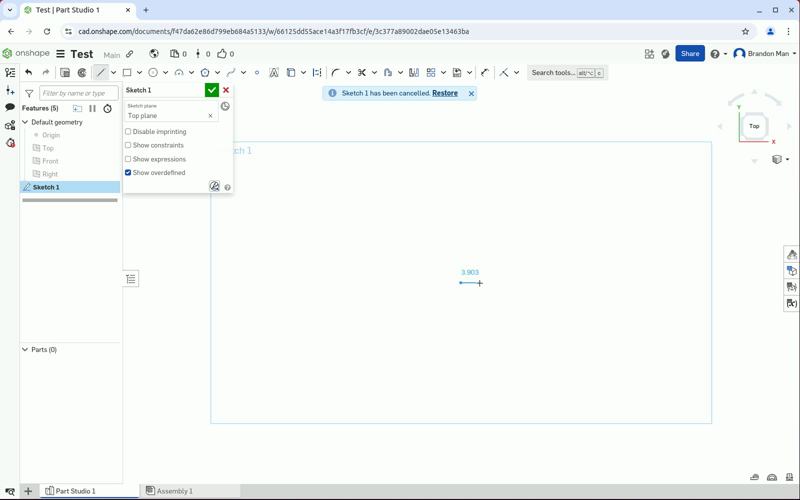
key_up(shift)
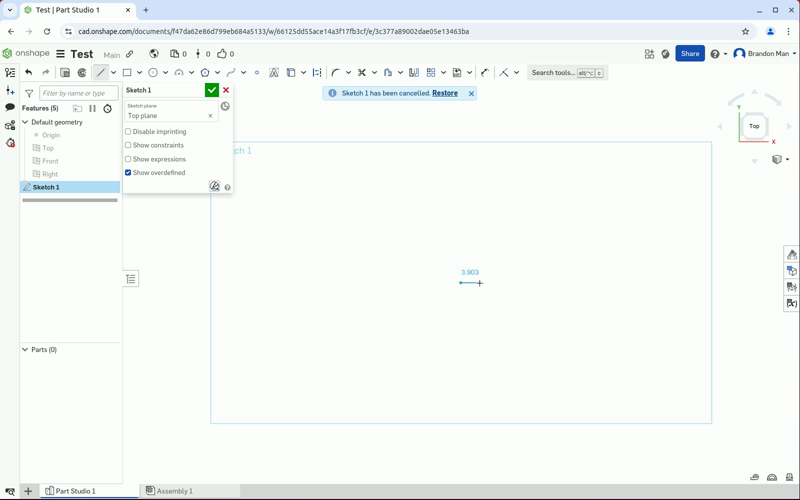
key_down(shift)
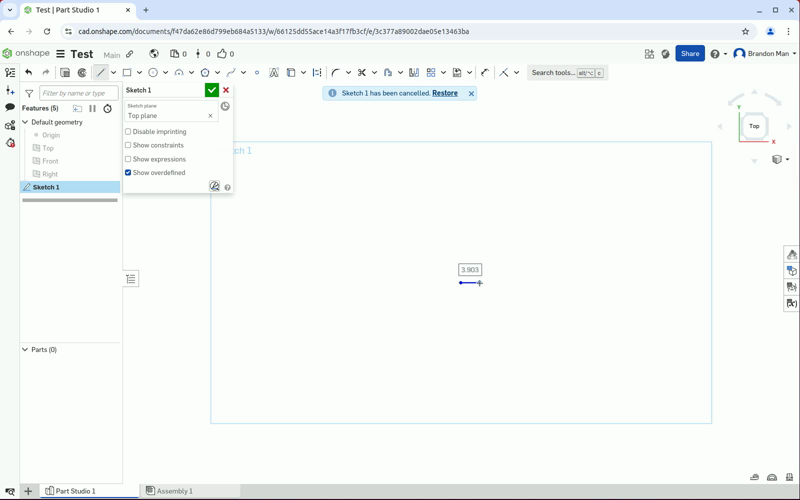
mouse_move(509, 282)
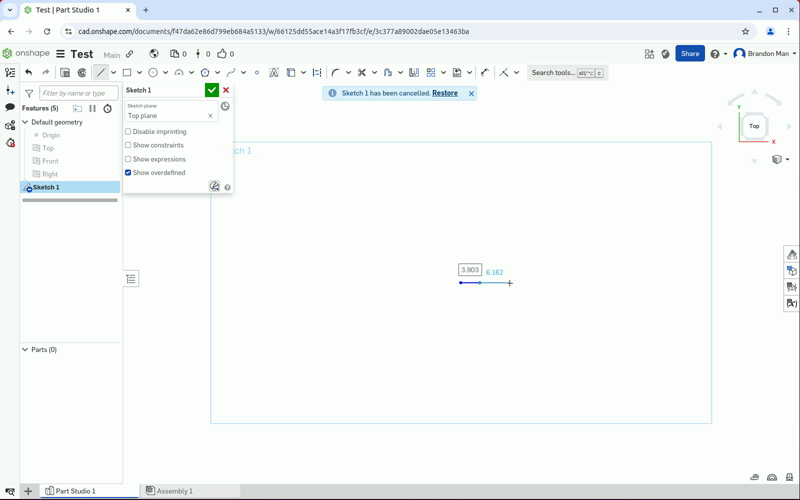
mouse_move(479, 245)
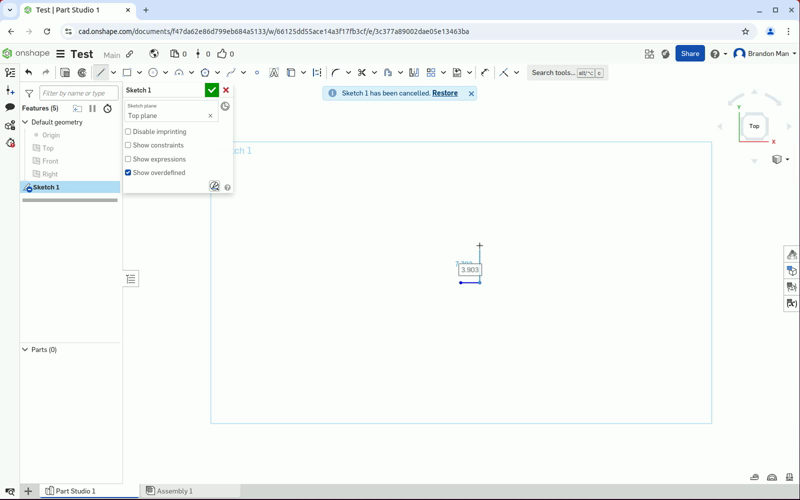
click(479, 245)
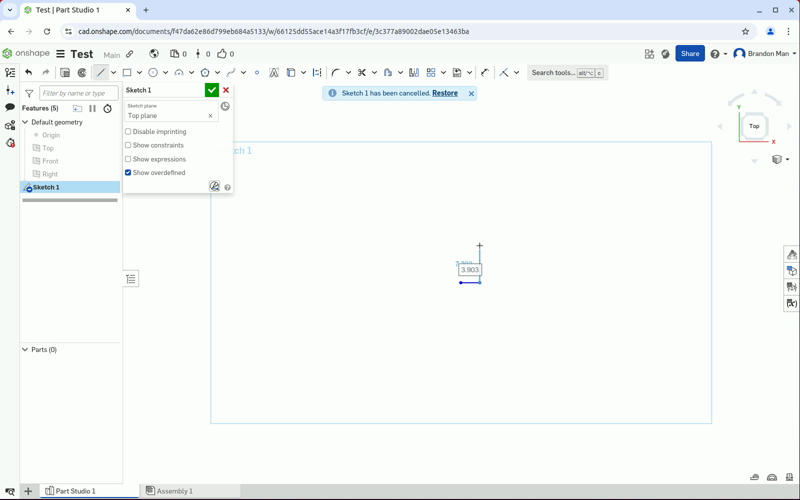
key_up(shift)
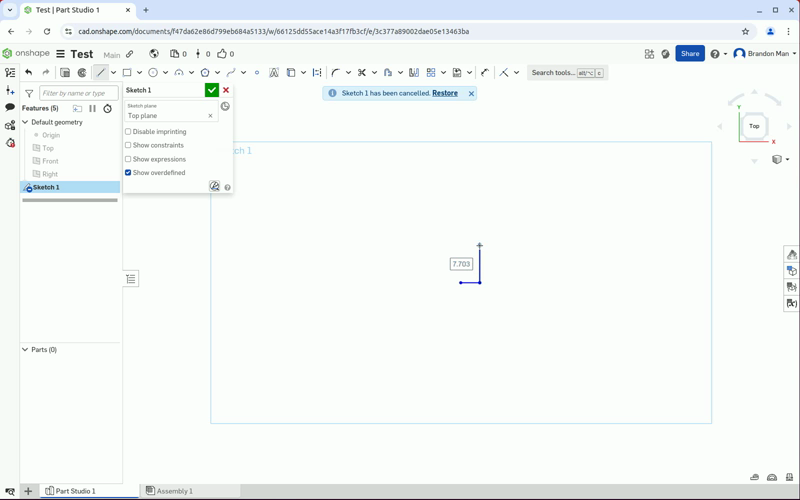
key_down(shift)
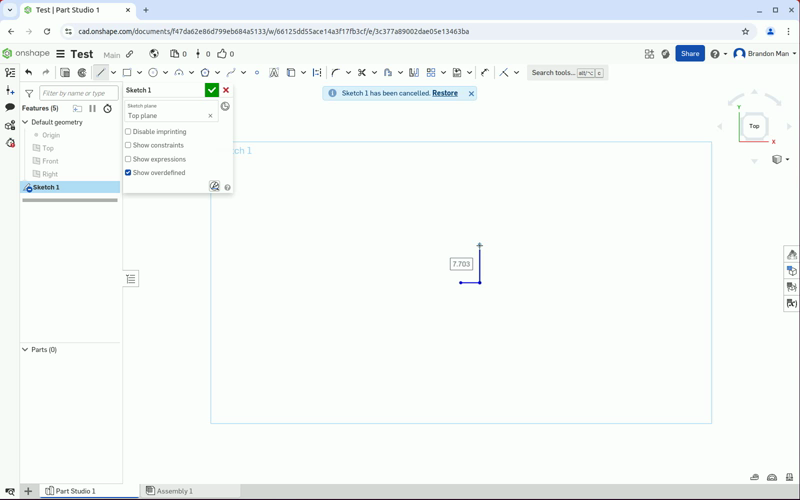
mouse_move(573, 245)
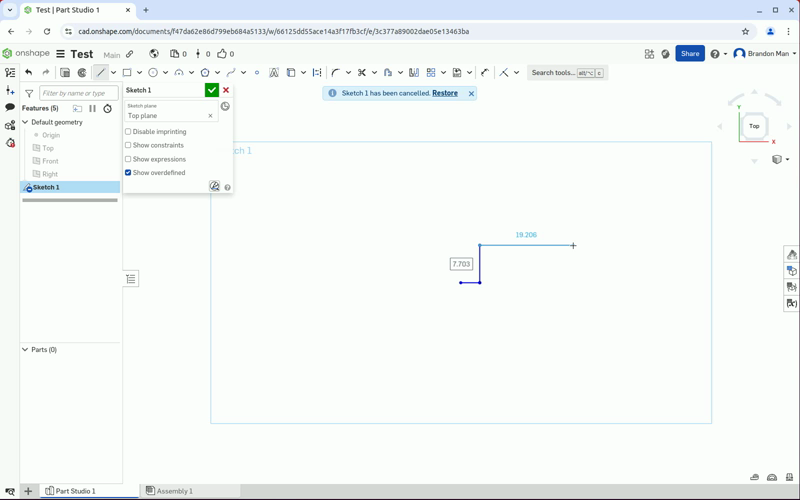
click(573, 245)
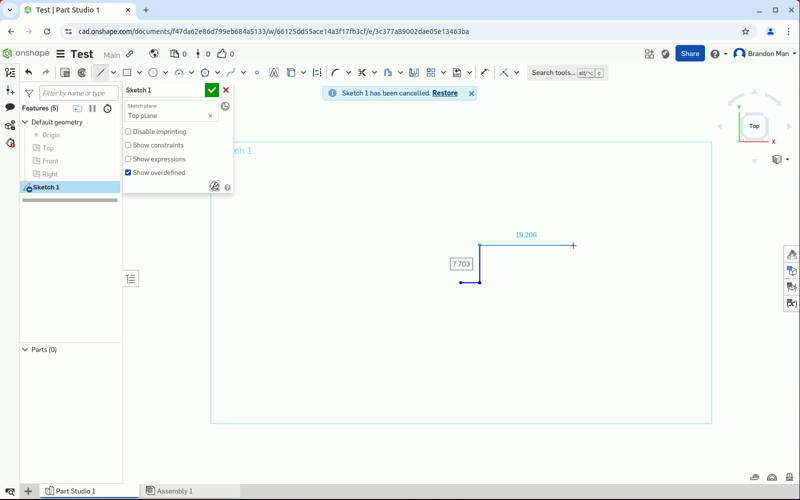
key_up(shift)
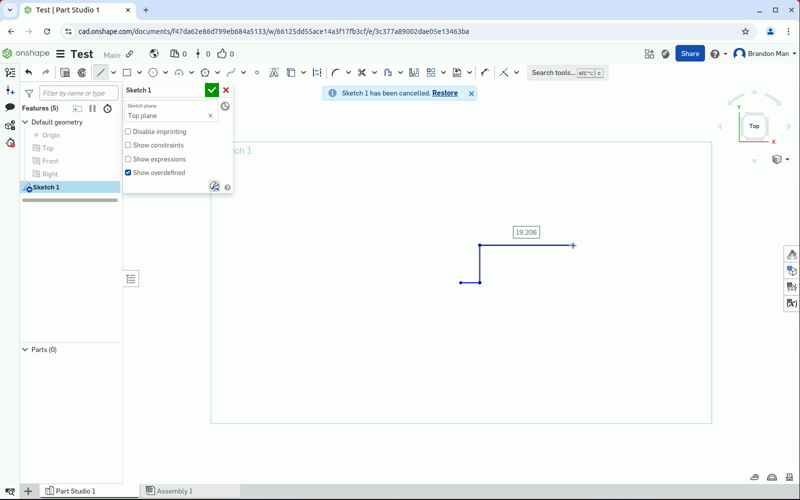
key_down(shift)
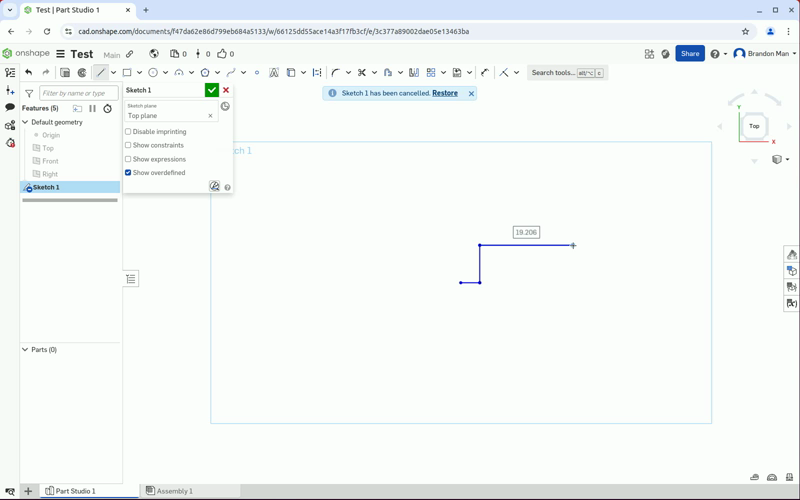
mouse_move(589, 245)
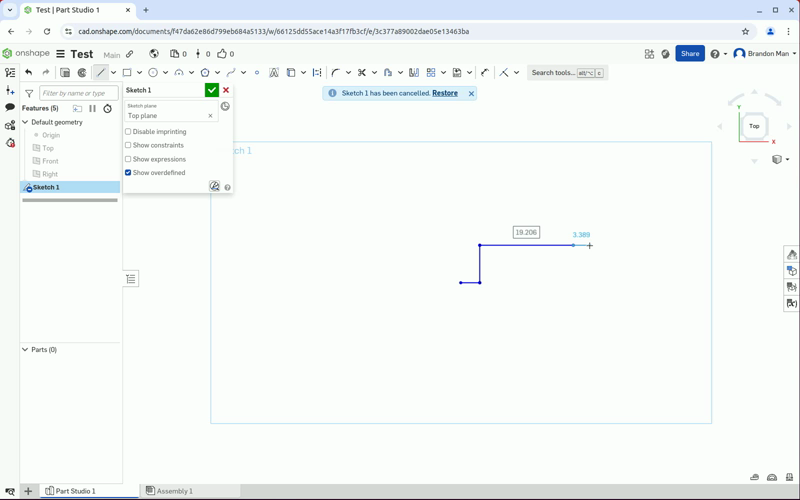
mouse_move(573, 226)
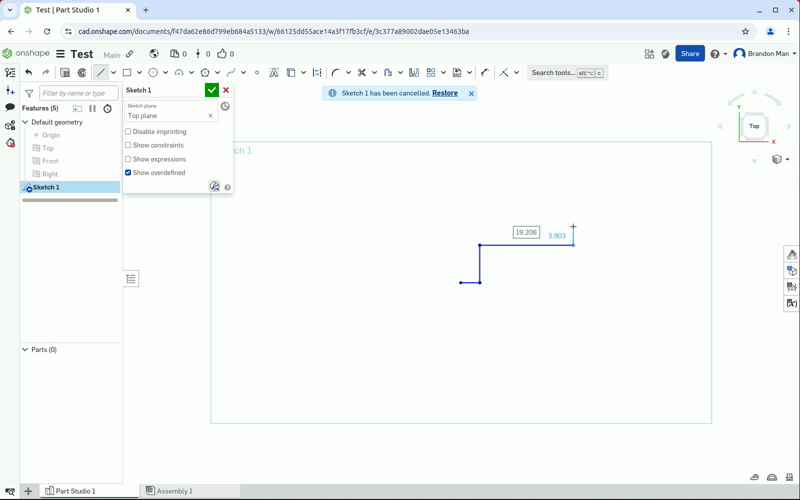
click(573, 226)
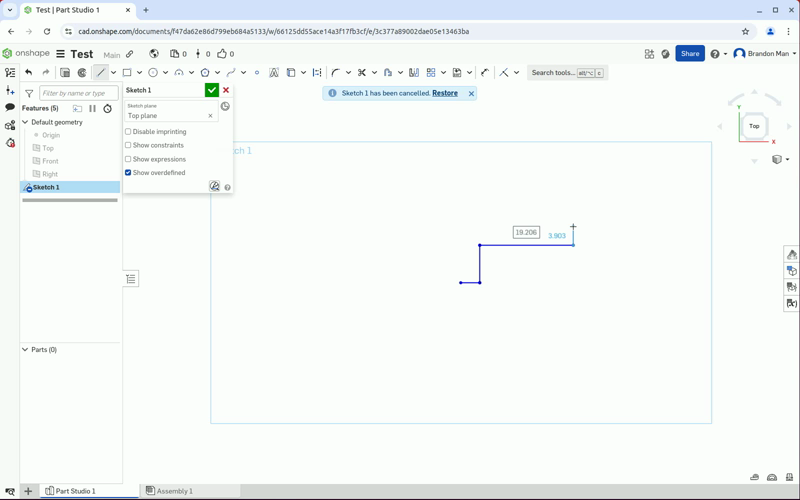
key_up(shift)
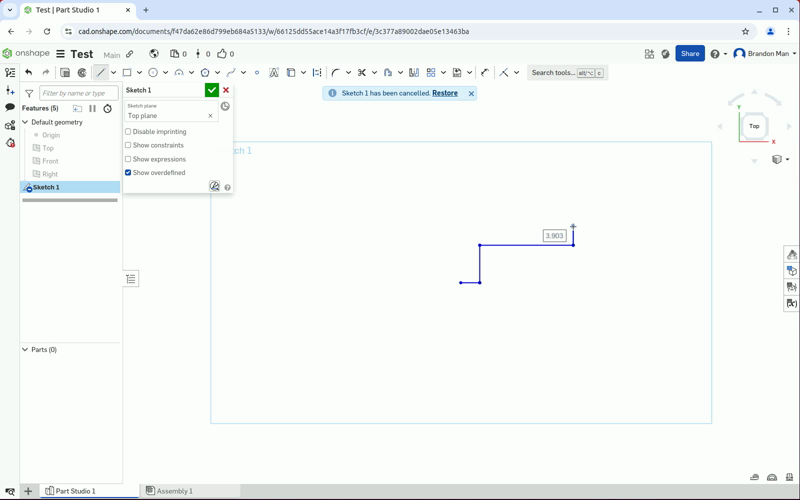
key_down(shift)
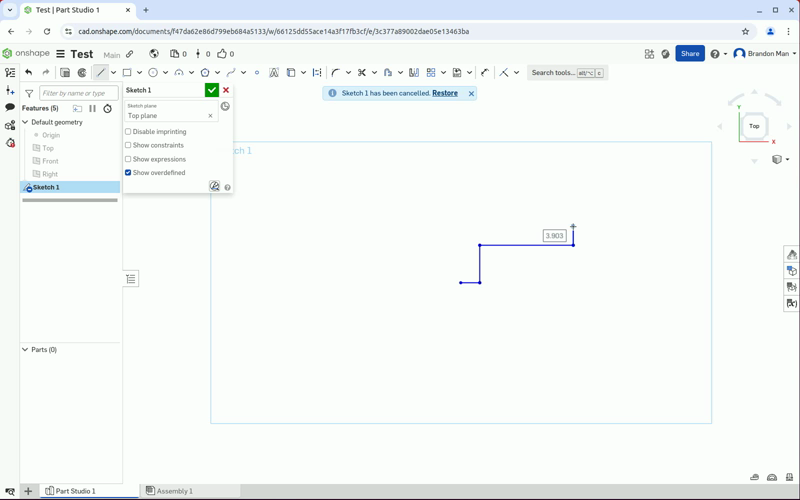
mouse_move(460, 226)
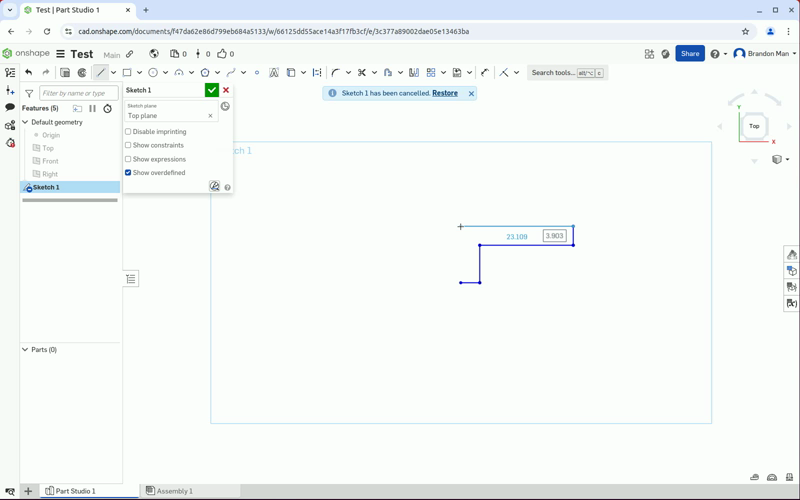
click(460, 226)
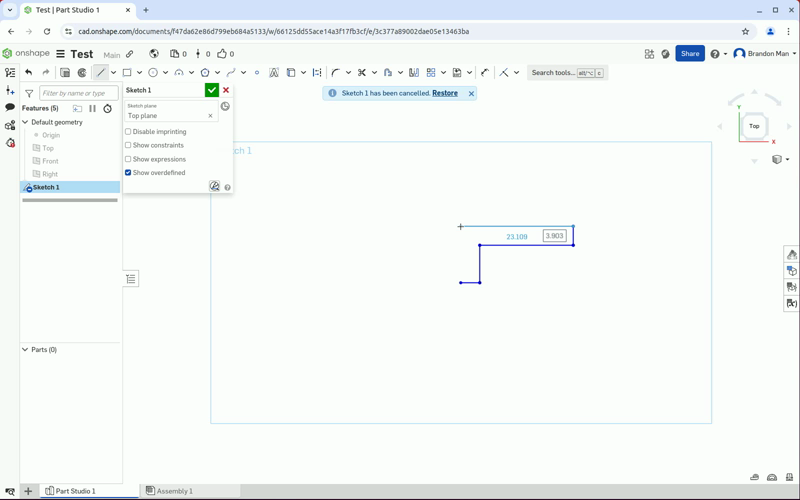
key_up(shift)
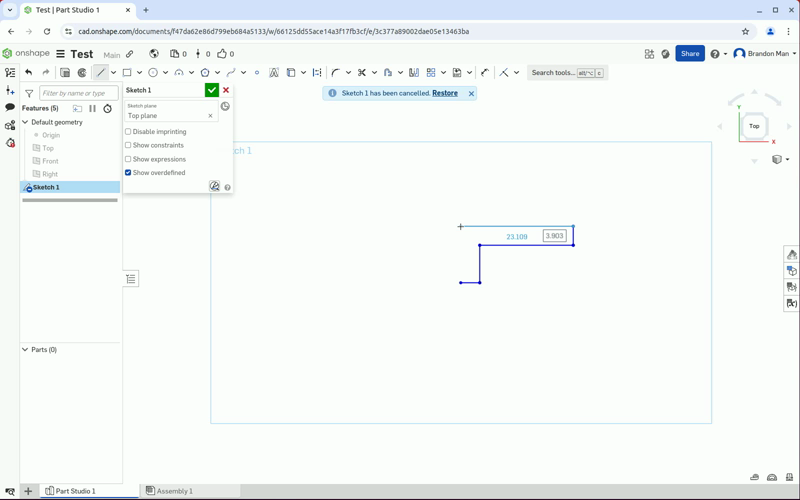
mouse_move(490, 226)
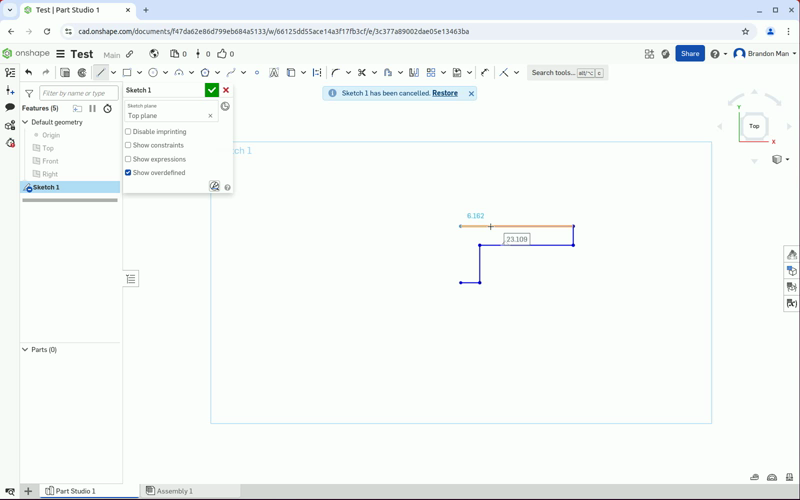
key_down(shift)
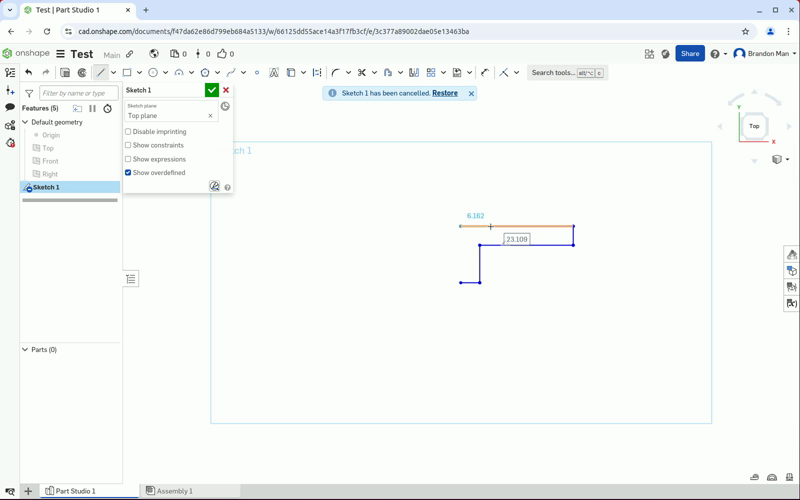
mouse_move(460, 282)
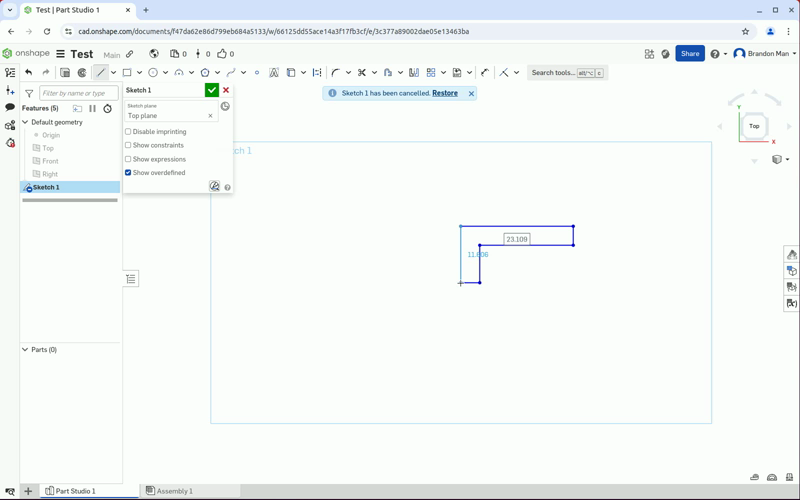
key_up(shift)
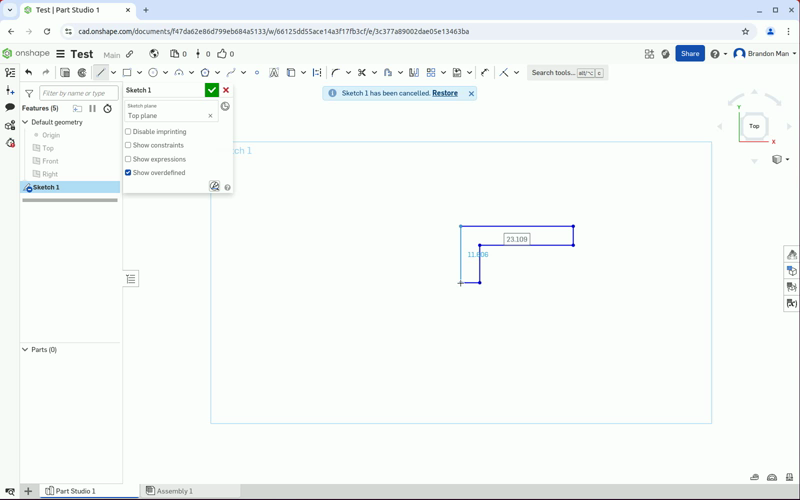
click(460, 282)
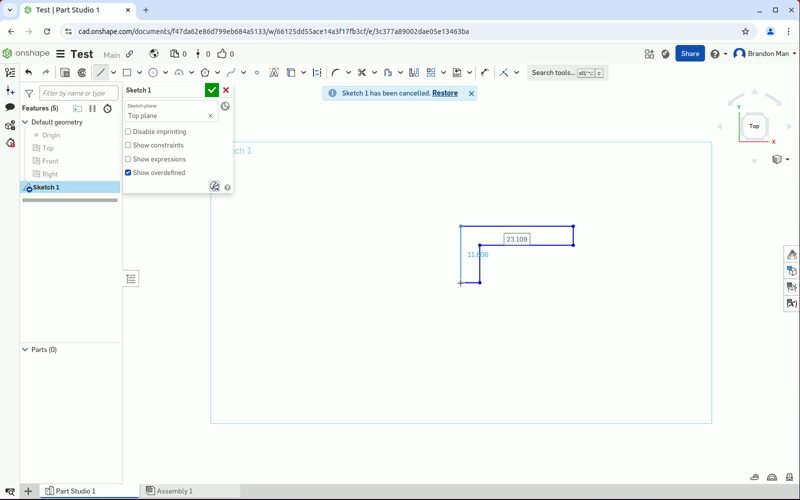
key(esc)
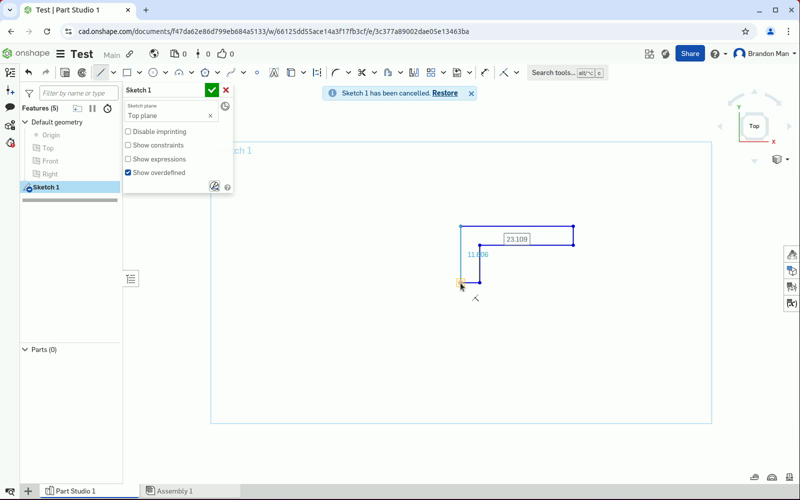
mouse_move(475, 247)
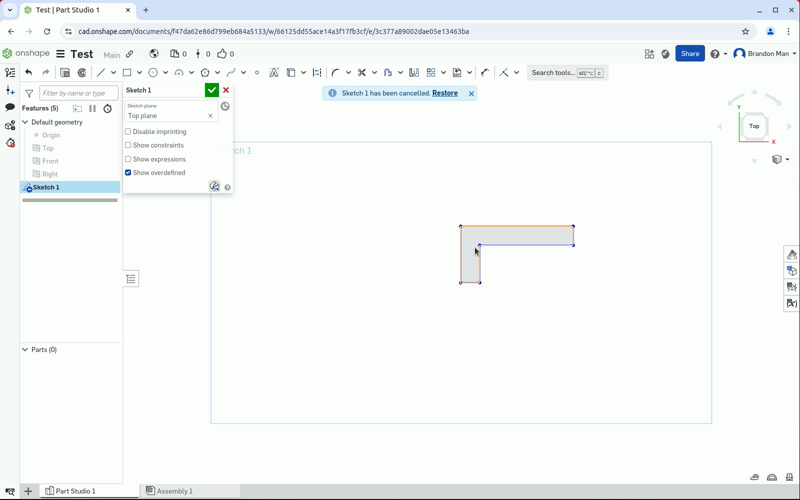
click(475, 247)
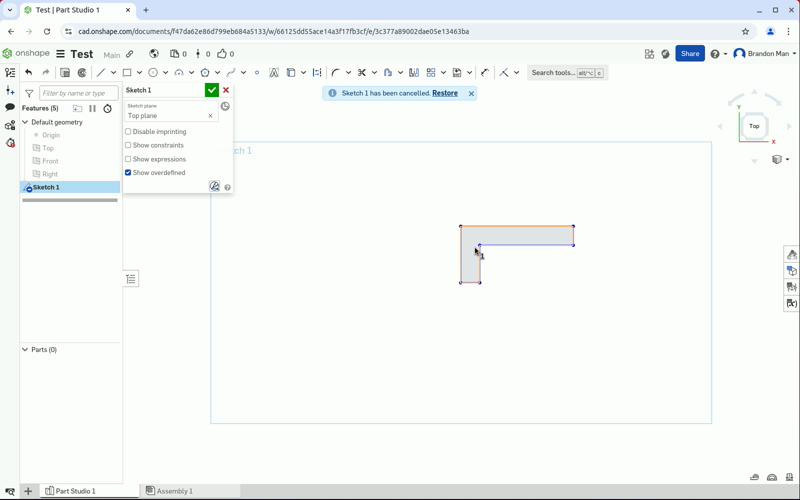
mouse_move(73, 352)
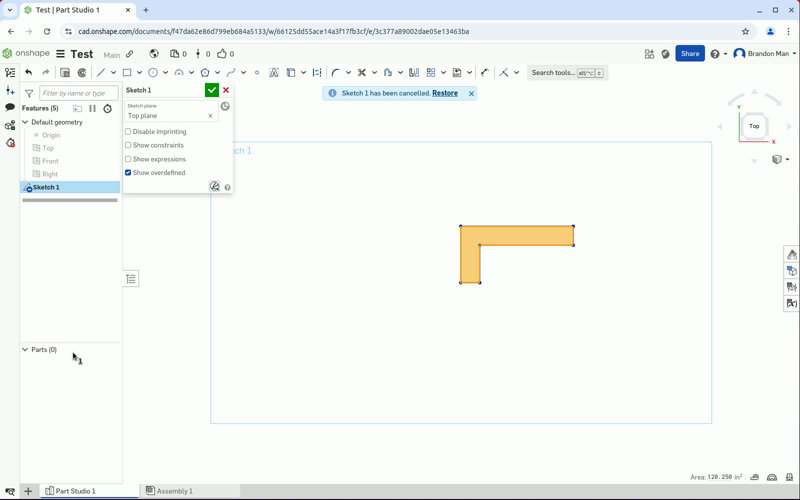
key(shift+y)
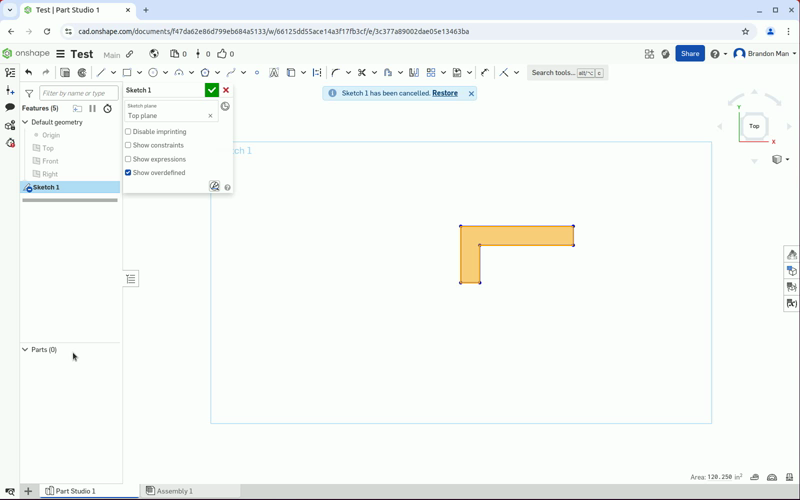
key(shift+e)
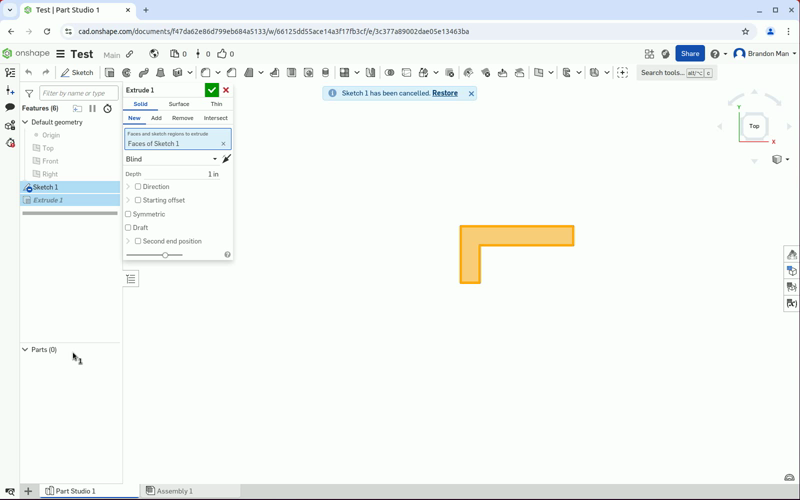
mouse_move(143, 106)
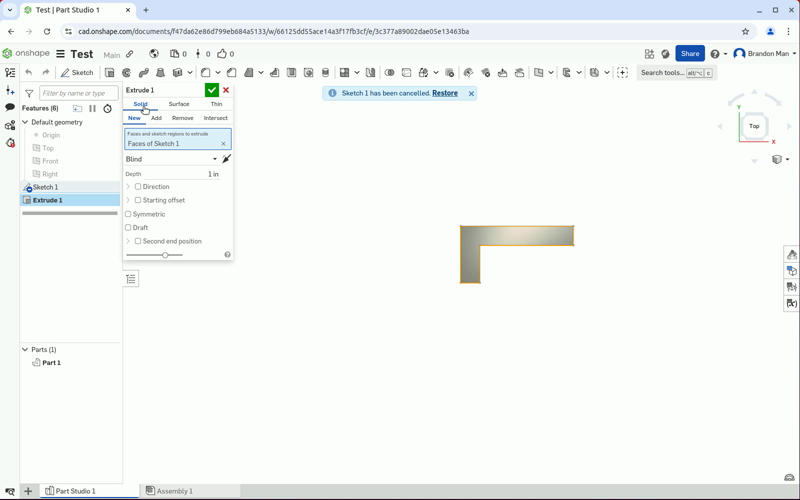
click(143, 106)
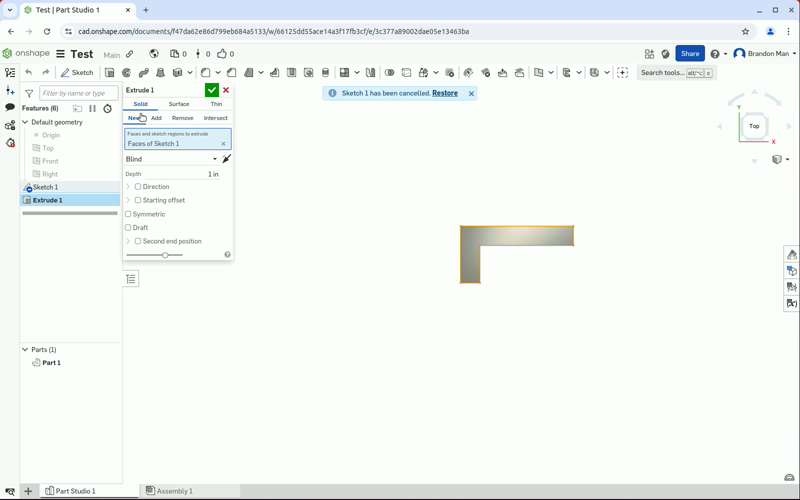
mouse_move(137, 120)
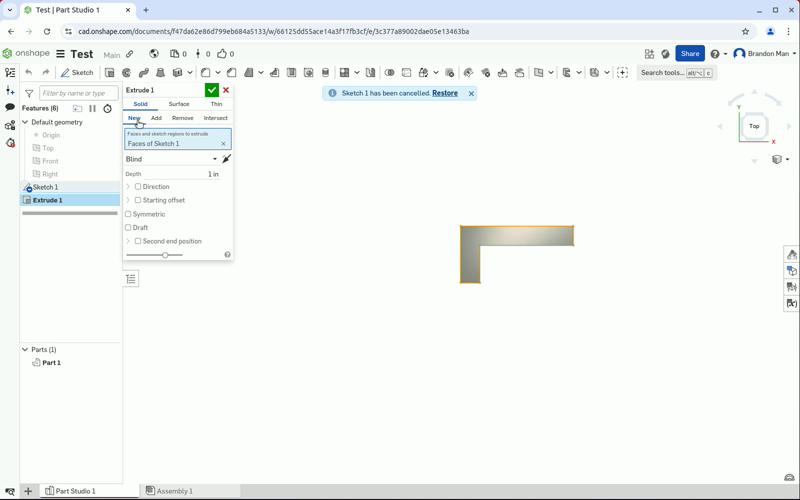
click(137, 120)
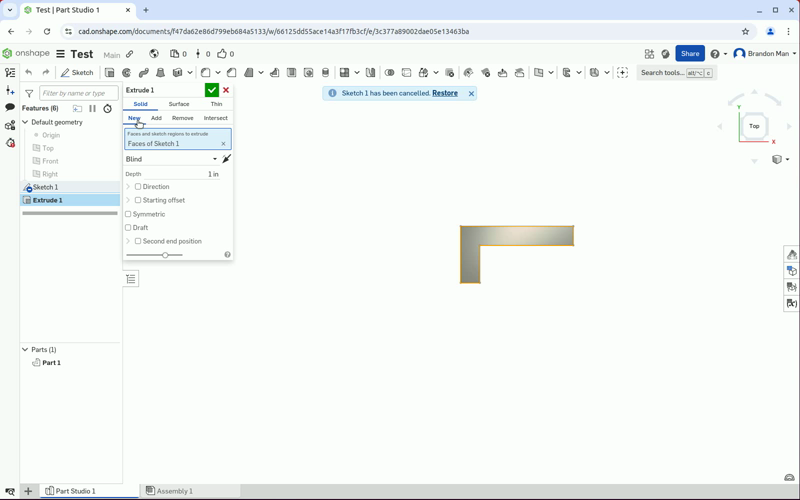
key(tab, 4)
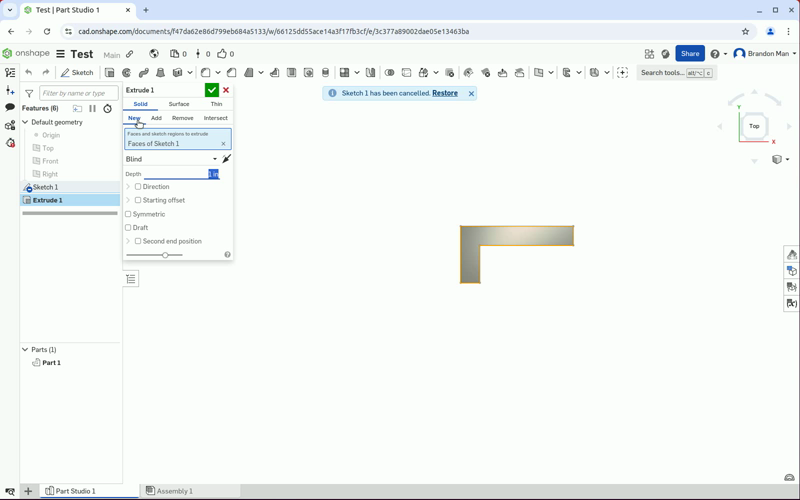
text(7.703)
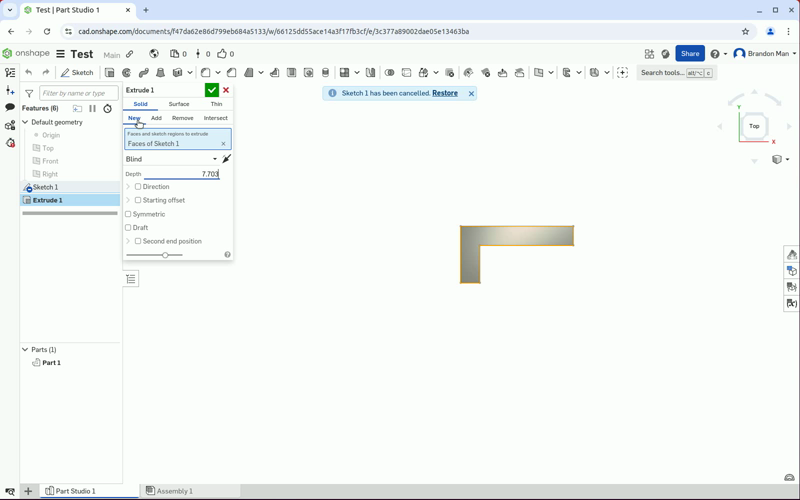
key(enter)
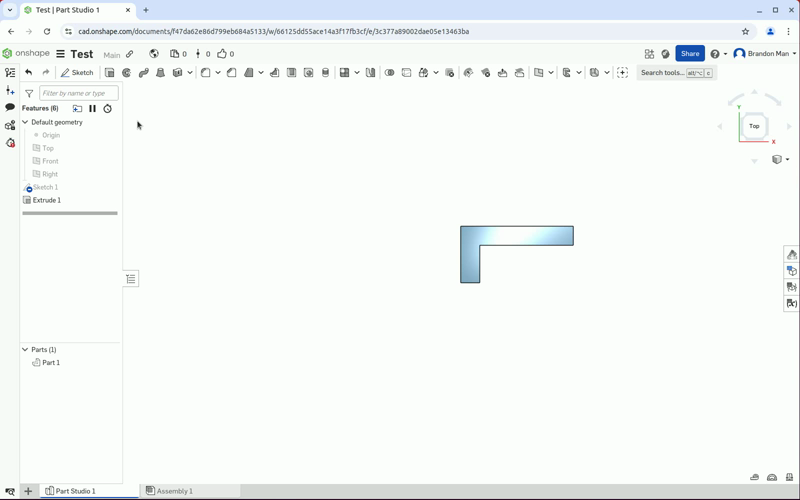
key(shift+h)
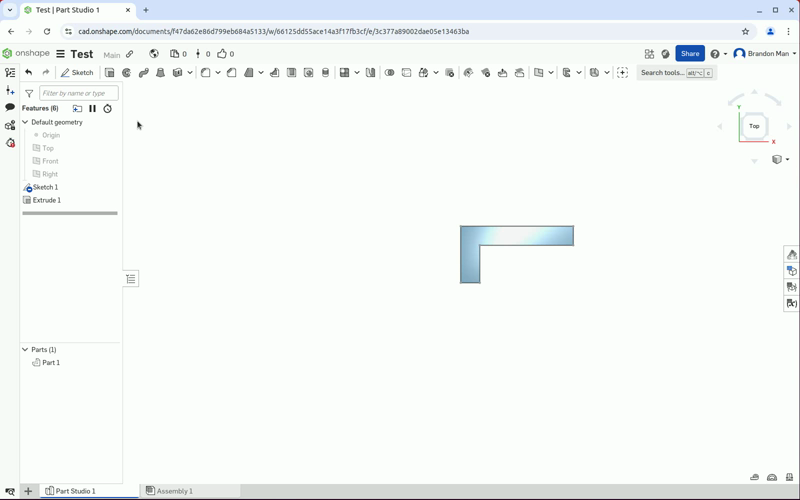
key(shift+h)
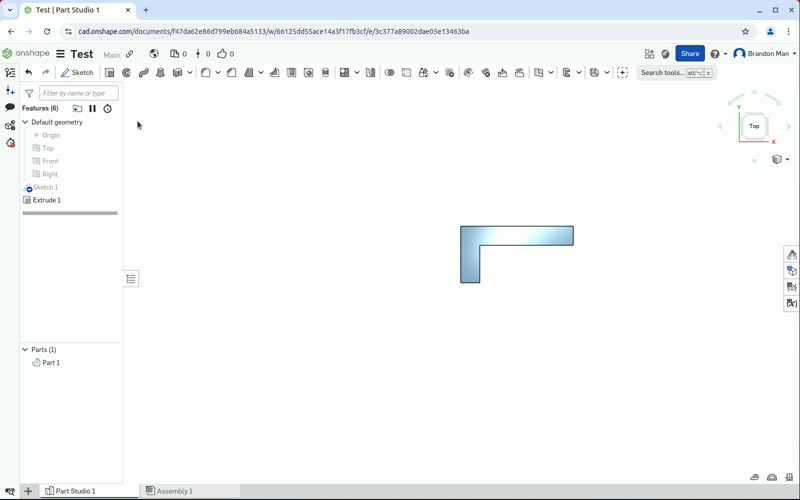
mouse_move(73, 189)
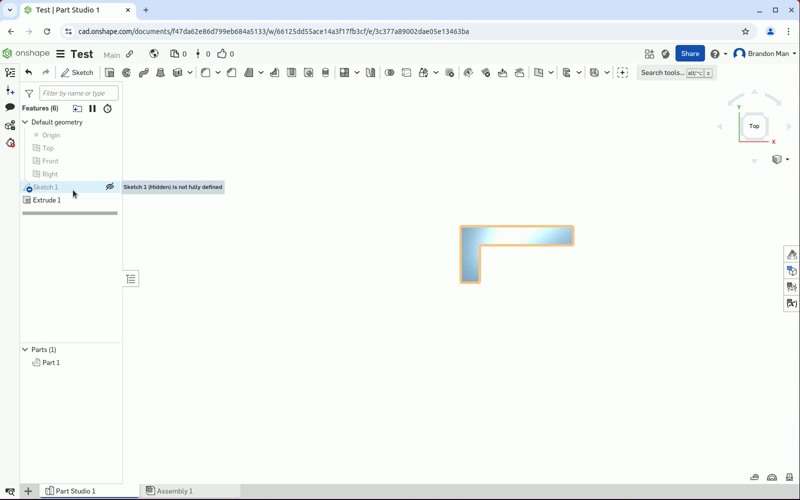
click(73, 189)
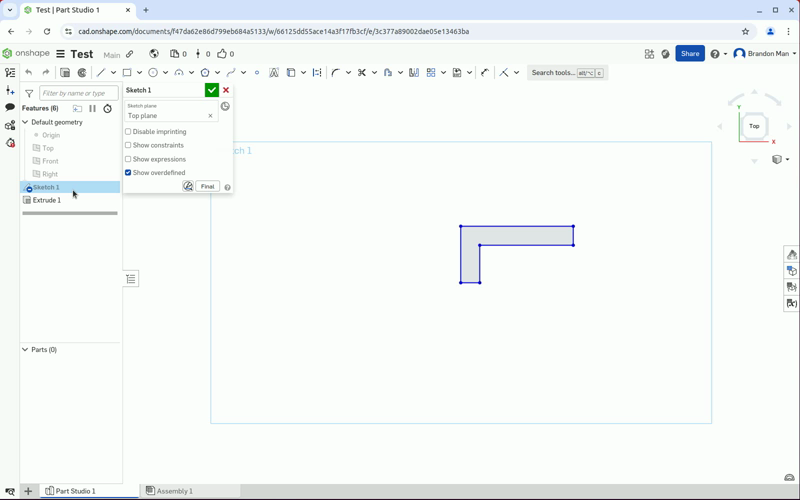
mouse_move(229, 92)
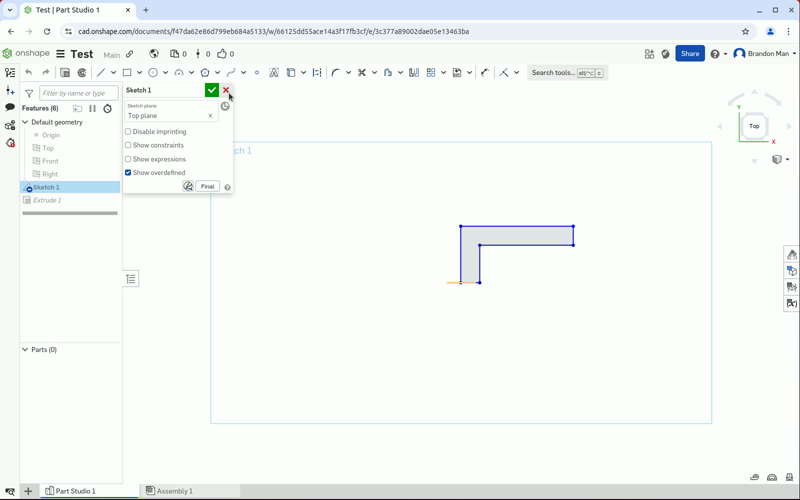
click(229, 92)
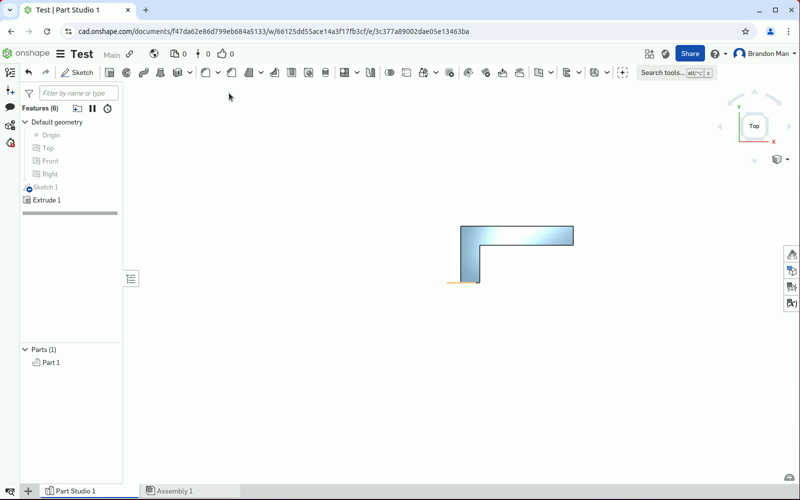
mouse_move(73, 352)
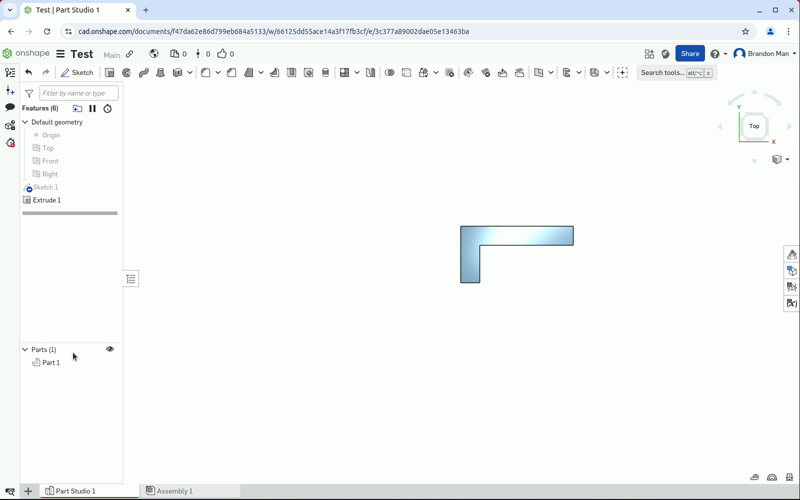
key(y)
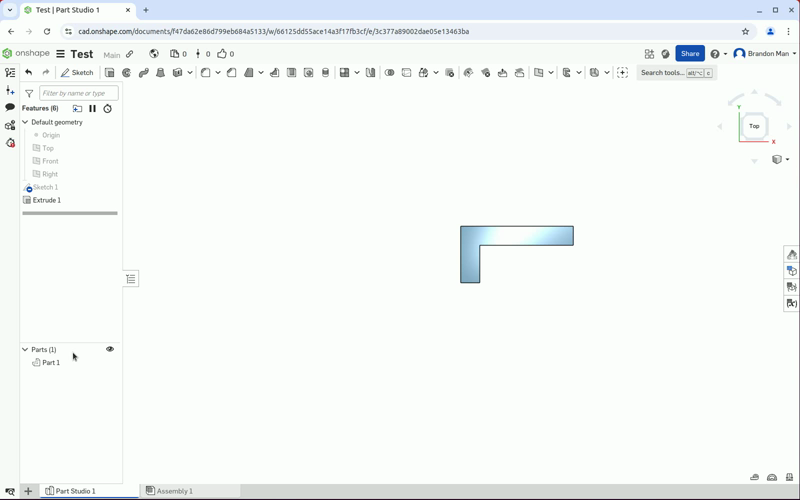
key(shift+p)
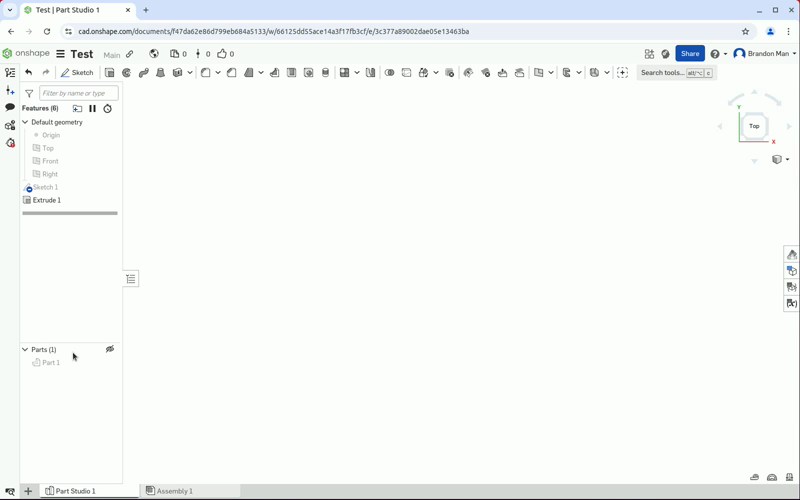
key(space)
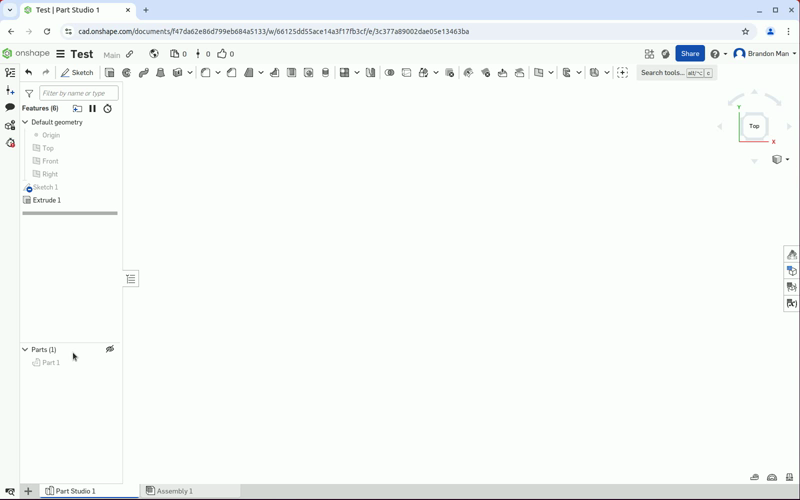
key_down(shift)
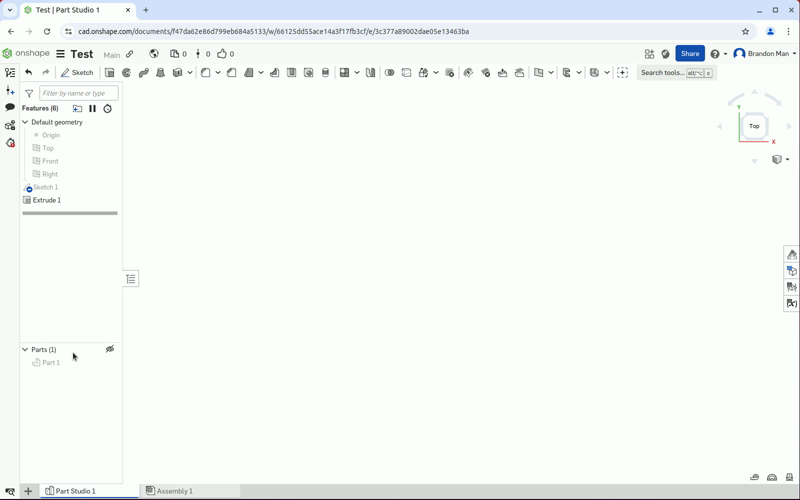
key(up)
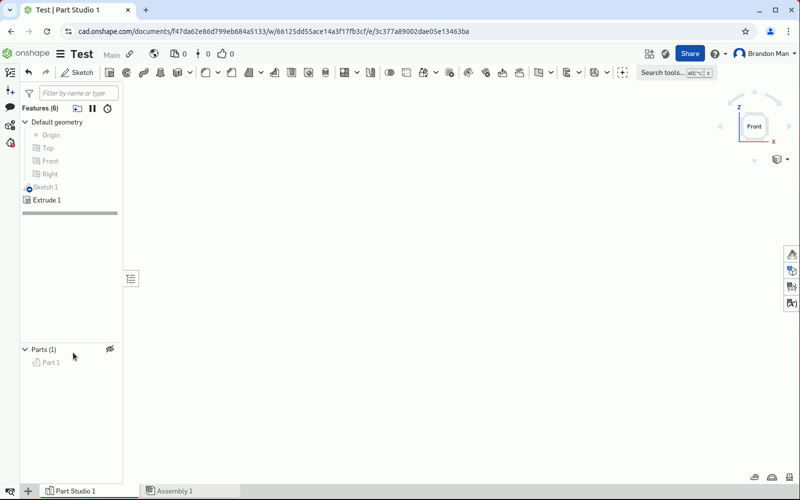
key_up(shift)
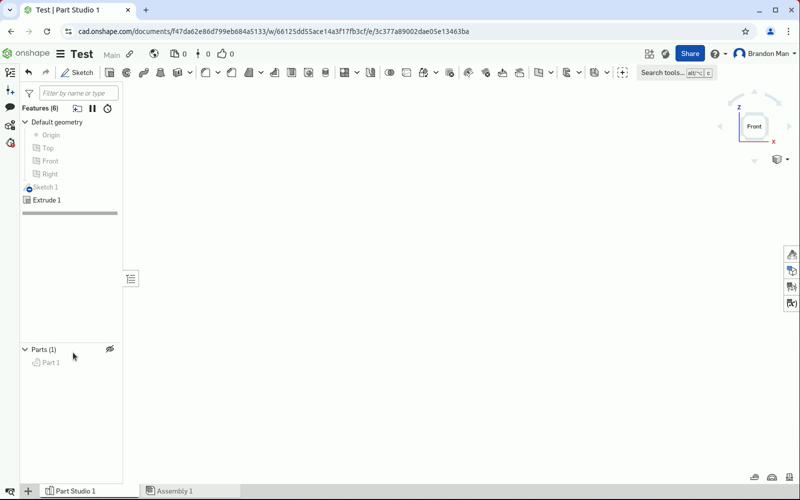
mouse_move(73, 352)
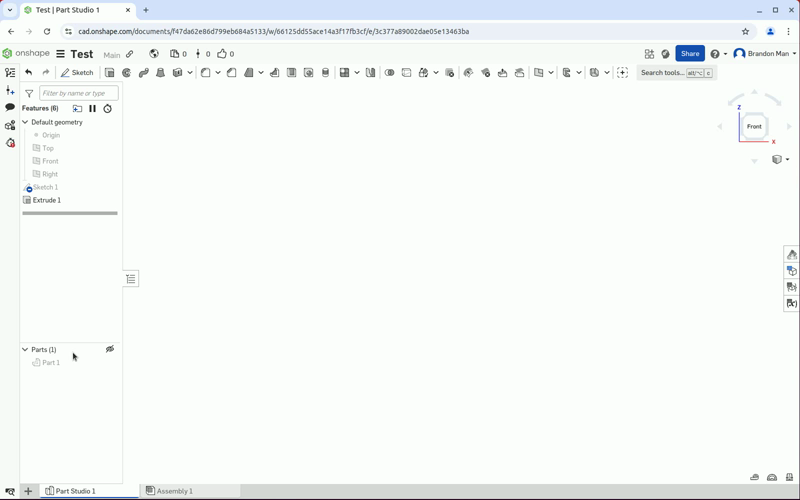
key(shift+y)
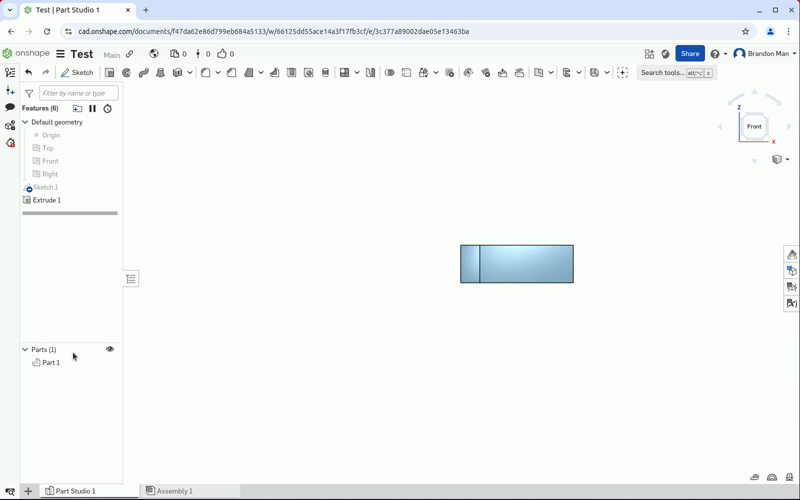
mouse_move(541, 75)
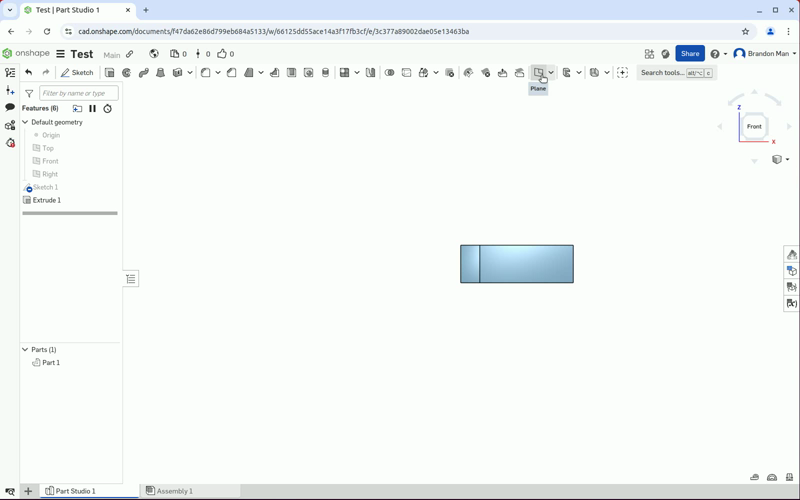
click(541, 75)
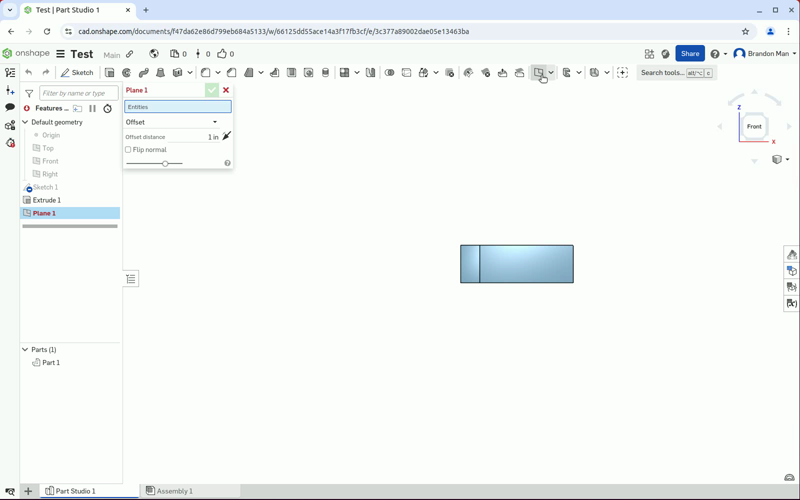
mouse_move(73, 163)
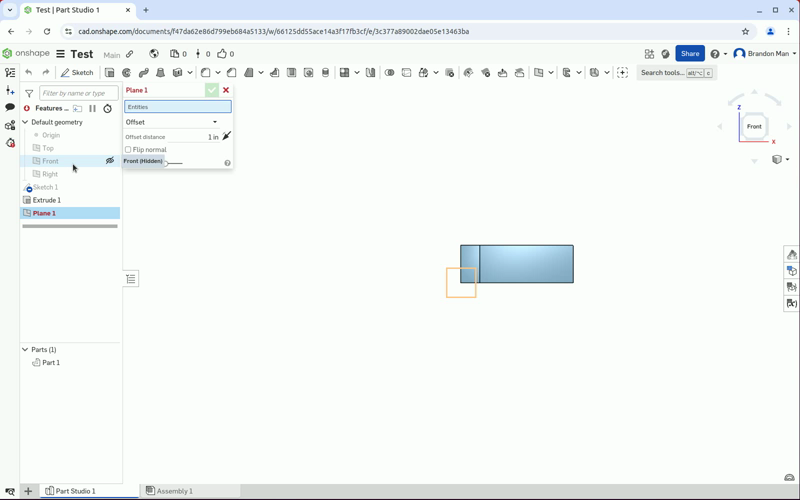
click(73, 163)
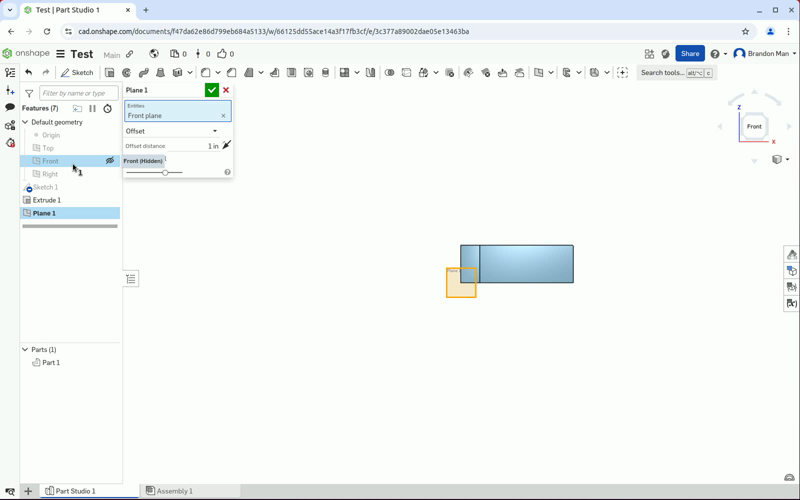
key(tab, 2)
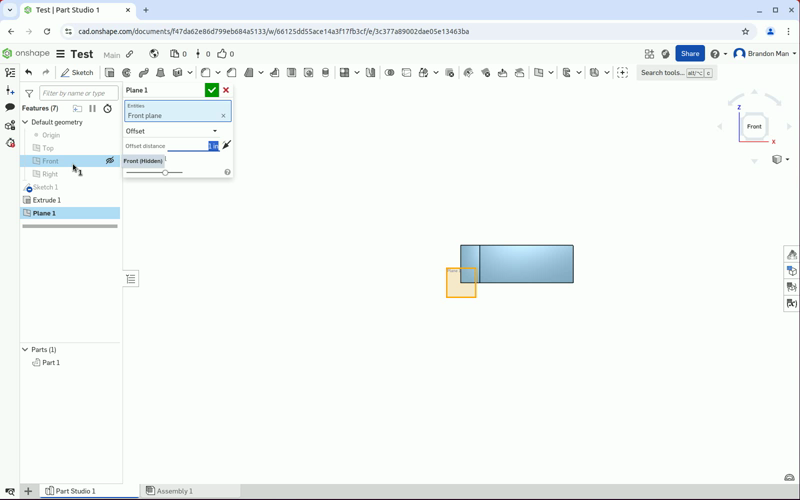
text(7.703)
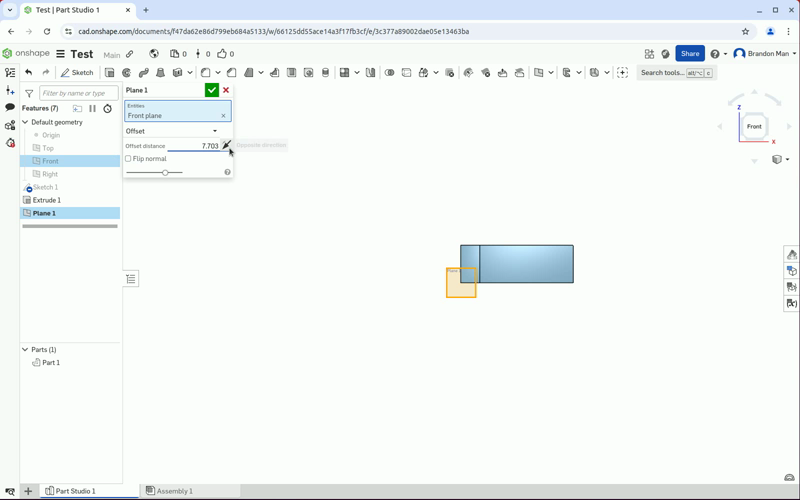
mouse_move(229, 147)
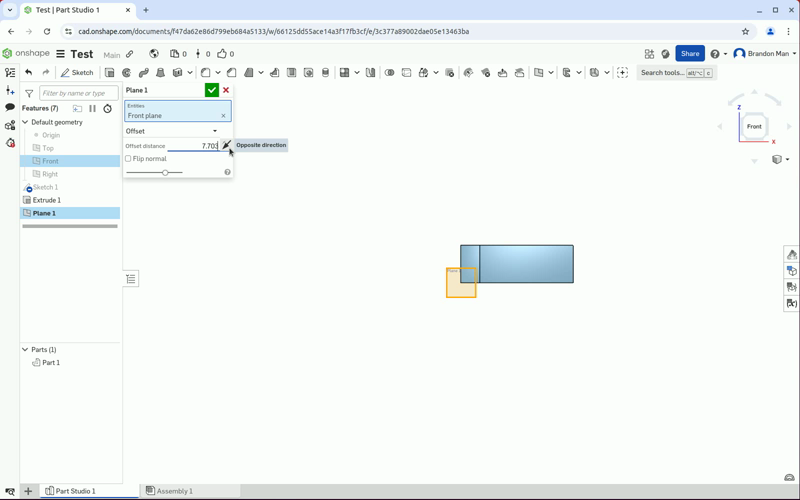
click(229, 147)
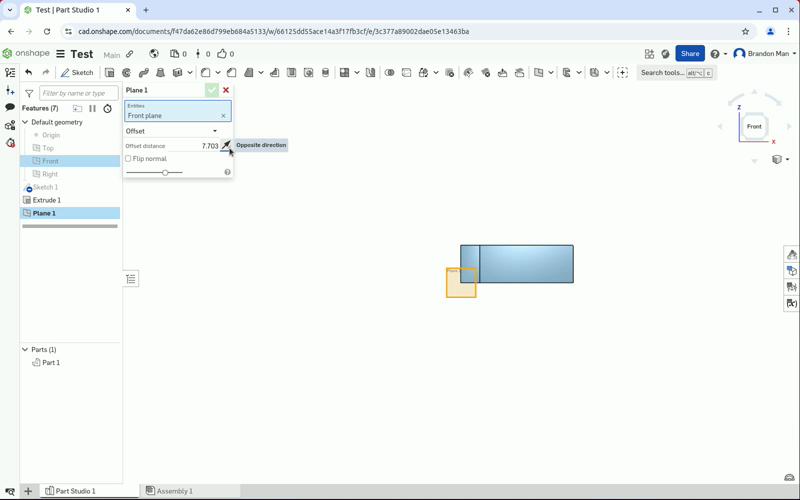
key(enter, 2)
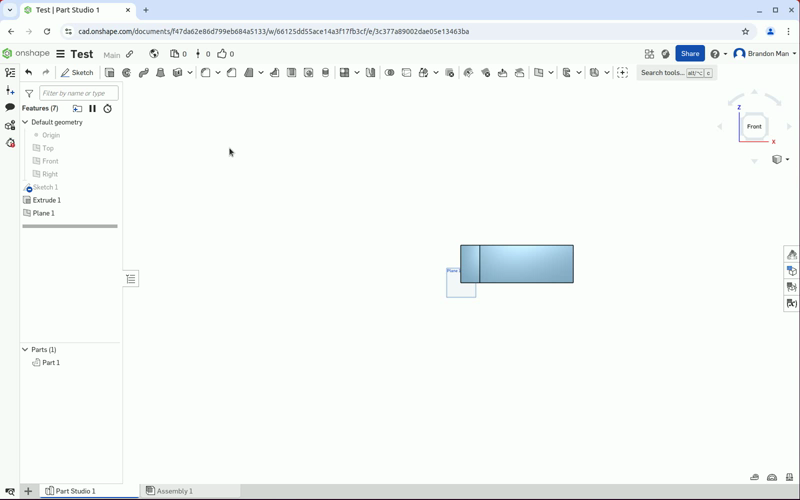
key(shift+s)
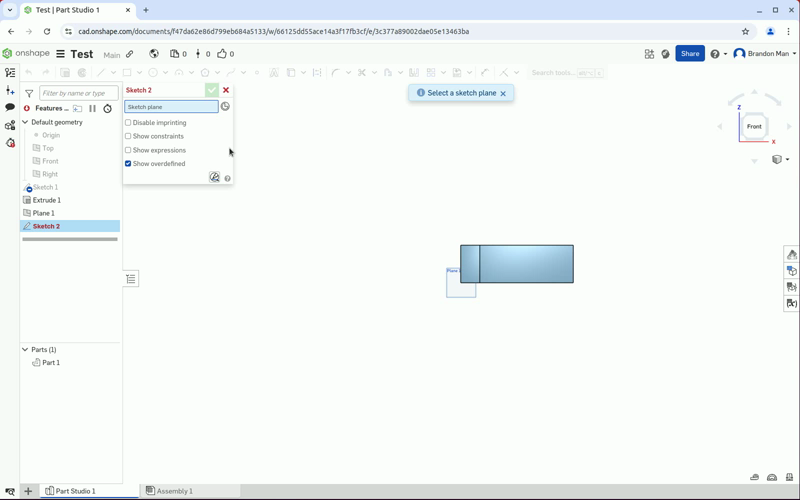
mouse_move(73, 215)
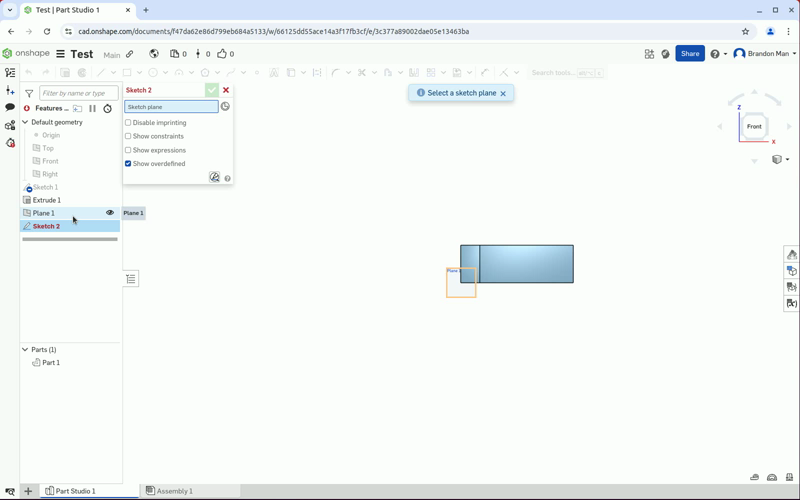
click(73, 215)
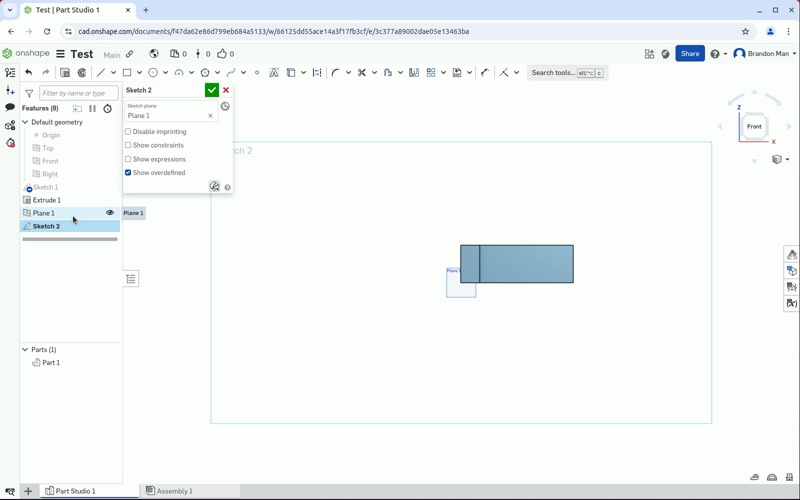
mouse_move(73, 352)
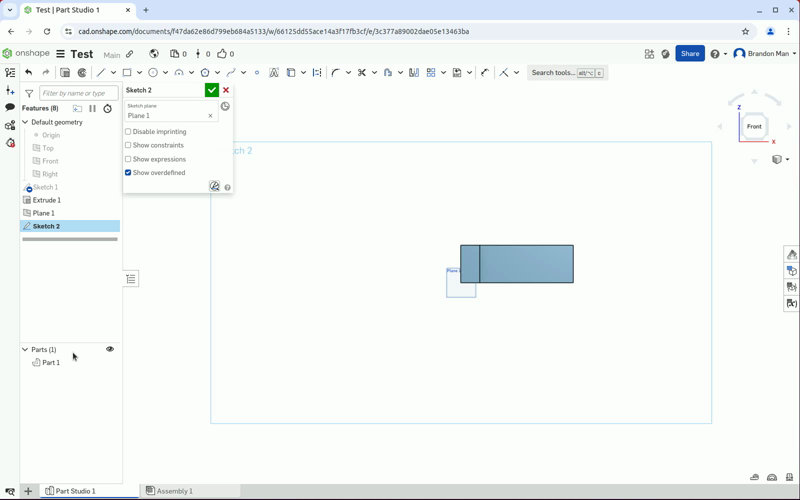
key(y)
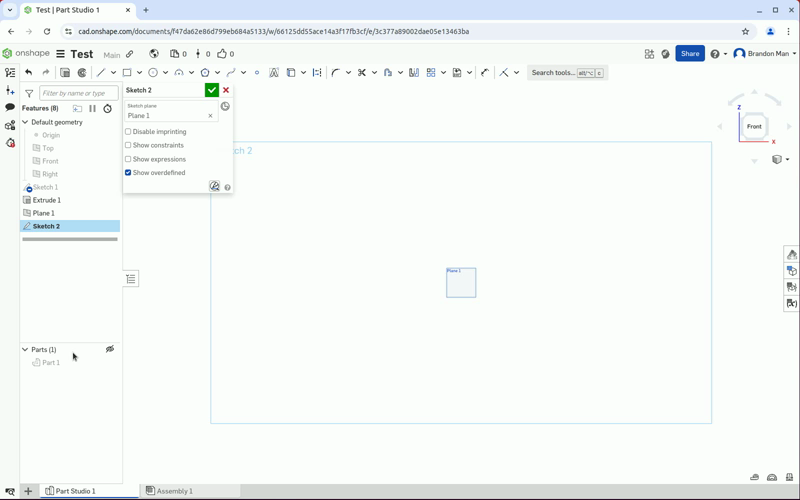
key(l)
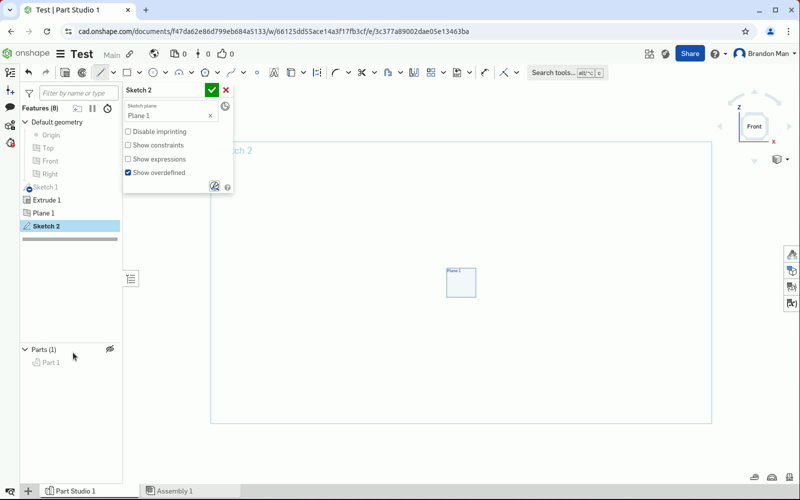
key_down(shift)
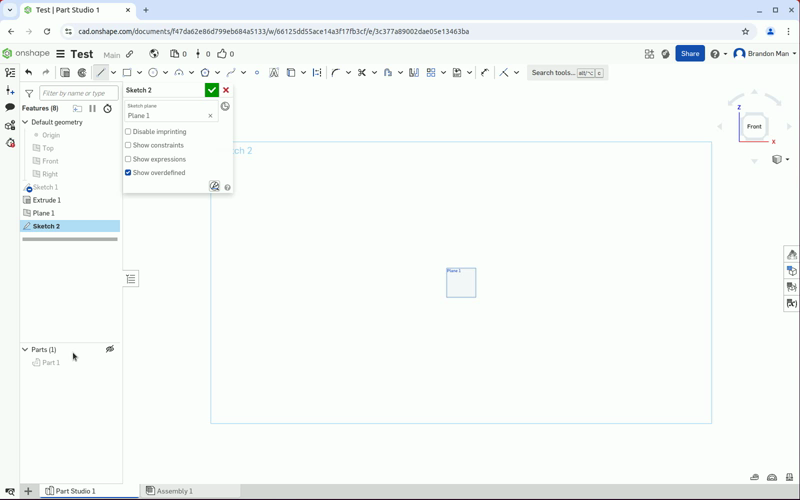
mouse_move(535, 264)
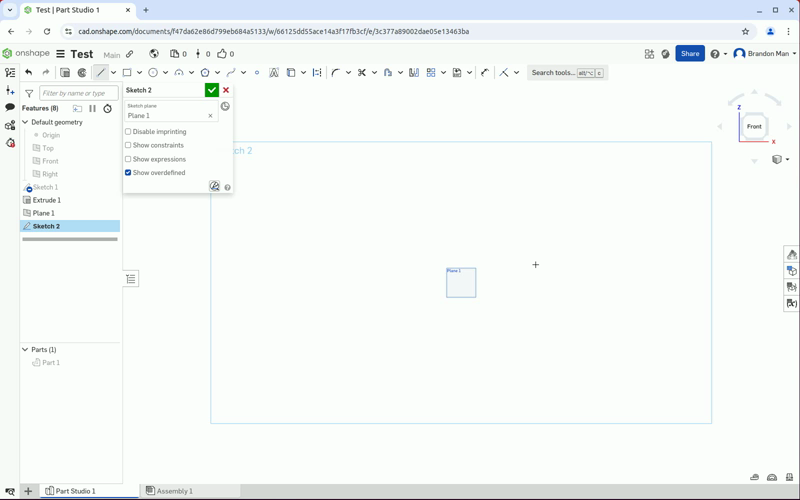
click(535, 264)
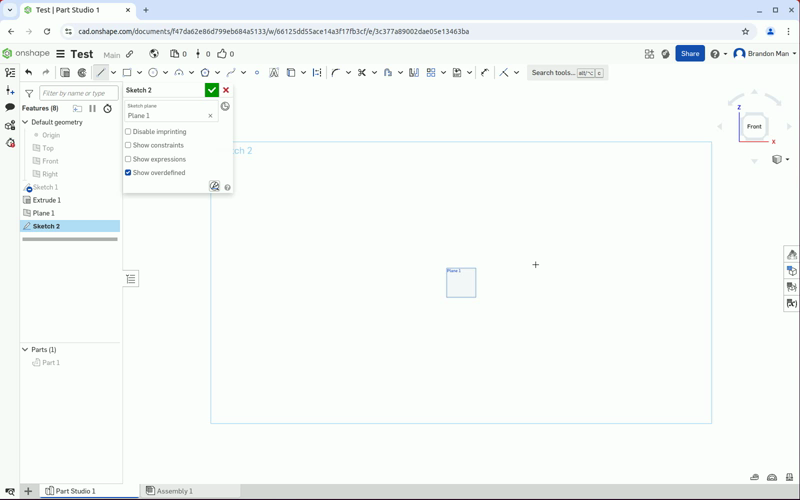
key_up(shift)
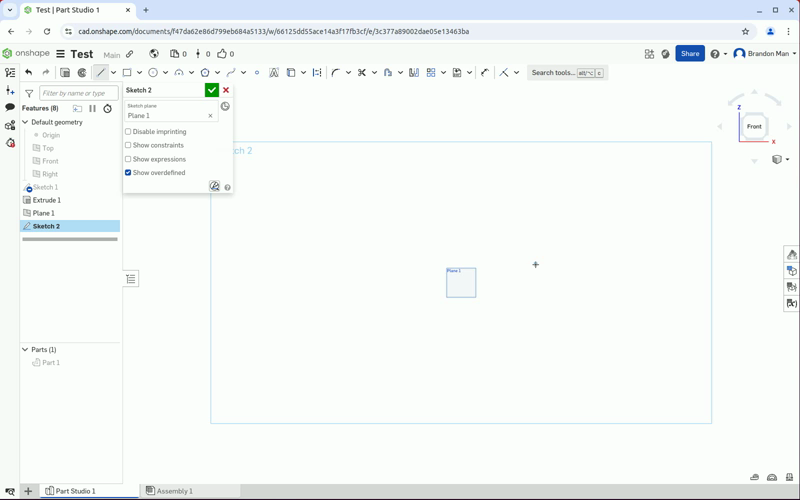
key_down(shift)
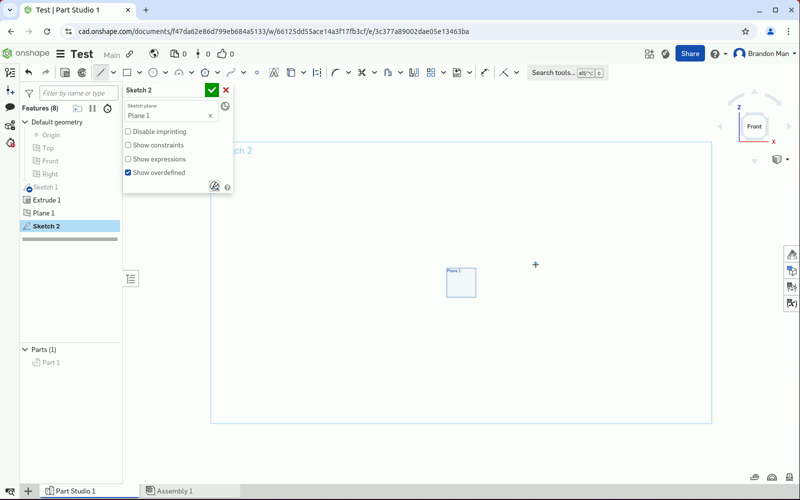
mouse_move(565, 264)
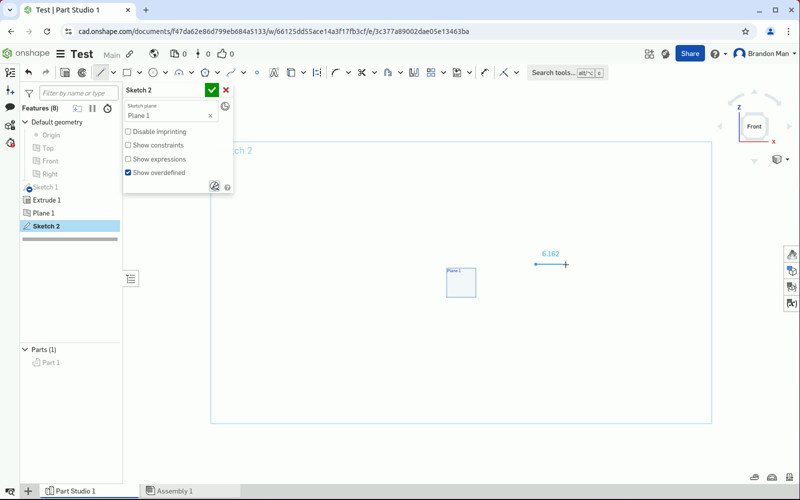
mouse_move(574, 264)
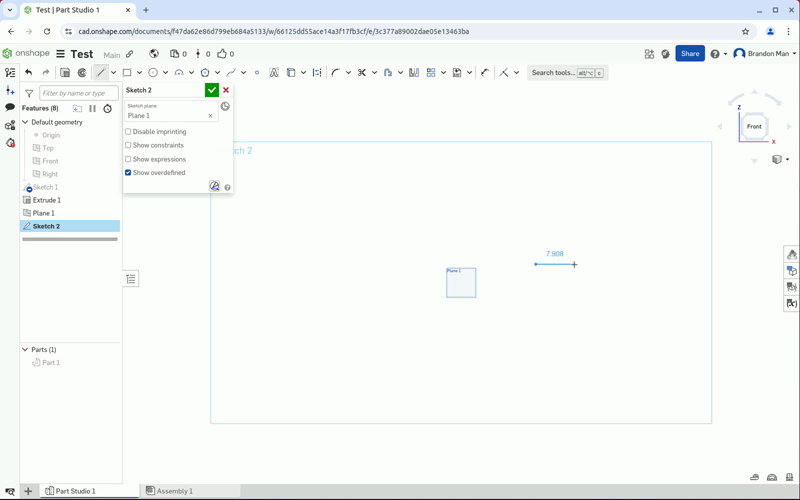
click(574, 264)
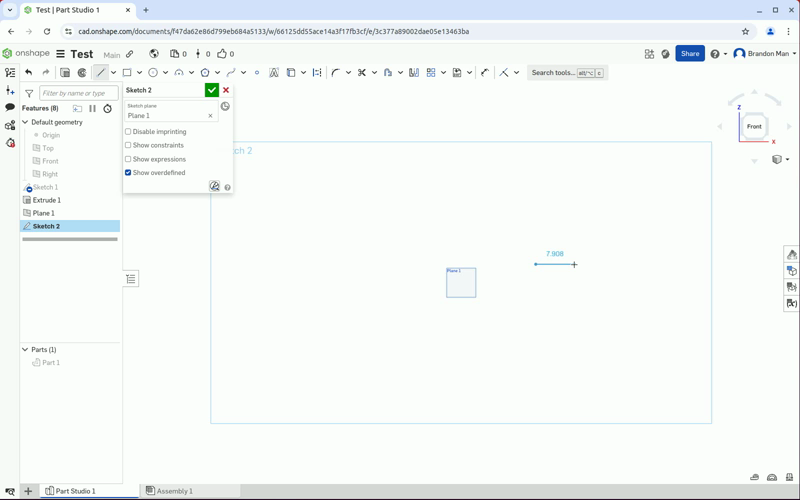
key_up(shift)
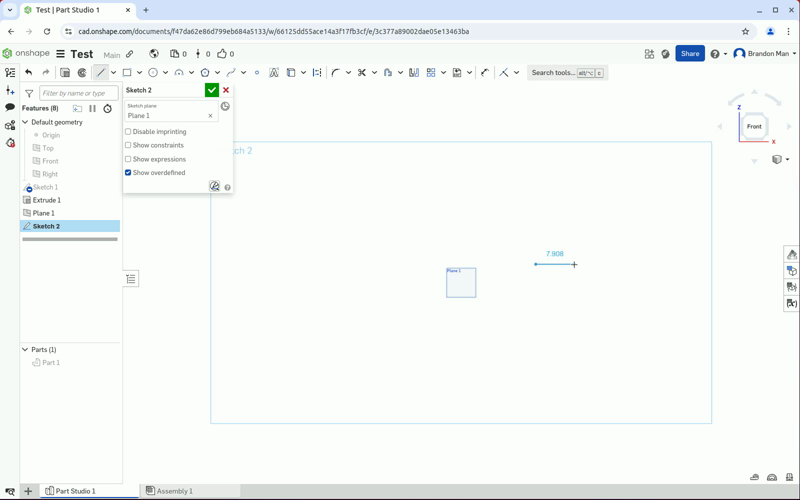
key_down(shift)
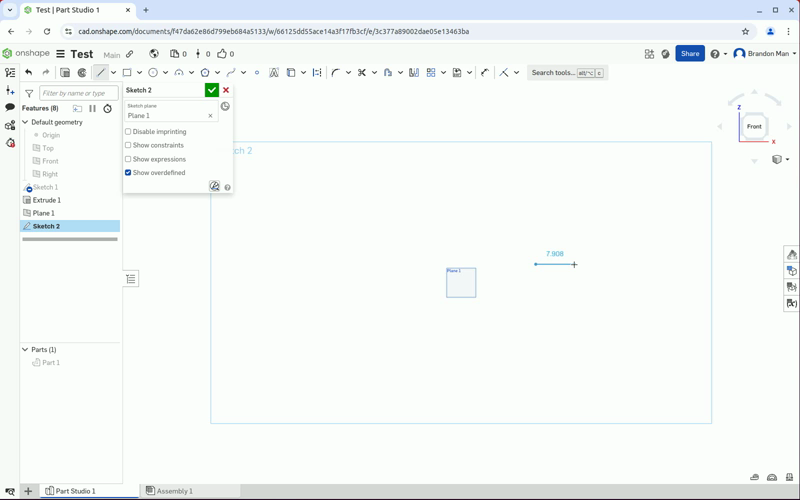
mouse_move(589, 264)
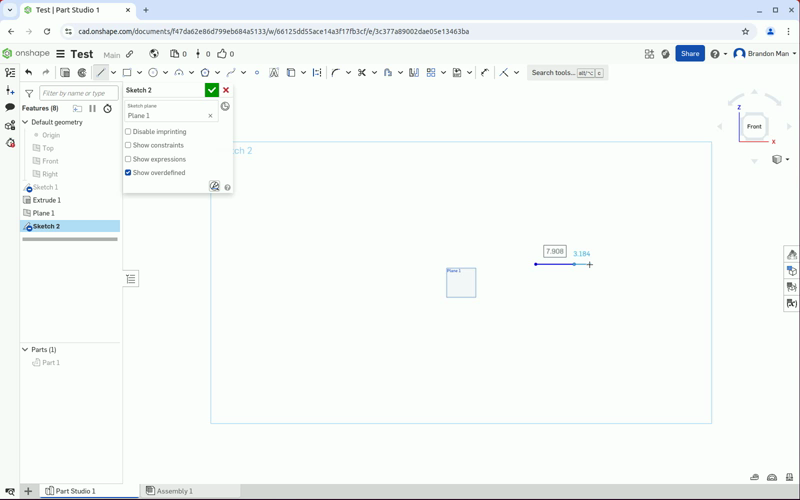
mouse_move(574, 244)
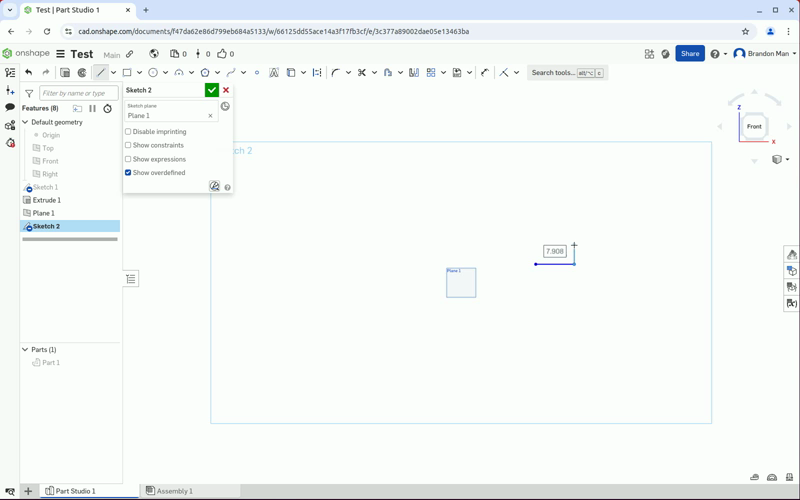
click(574, 244)
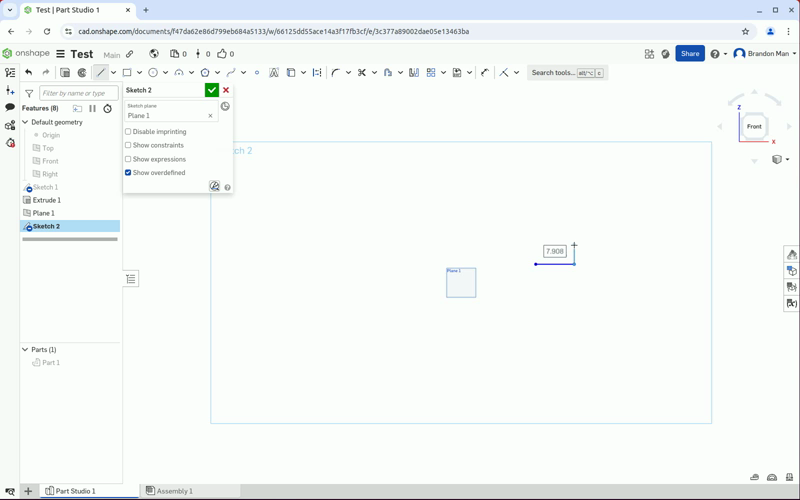
key_up(shift)
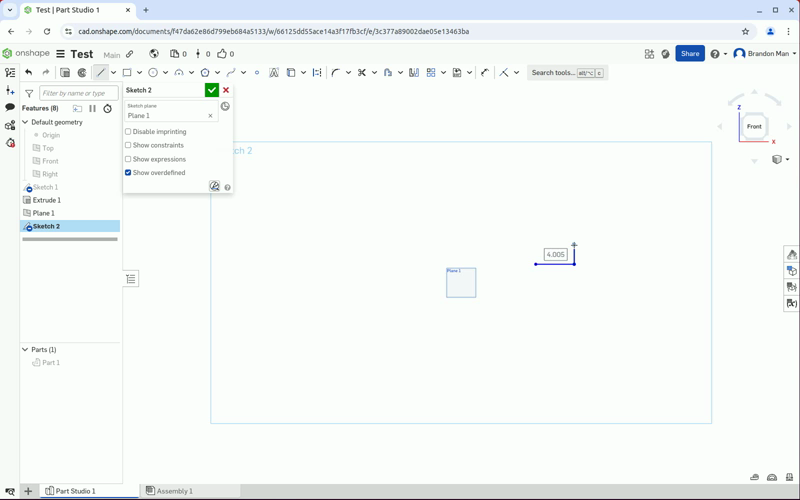
key_down(shift)
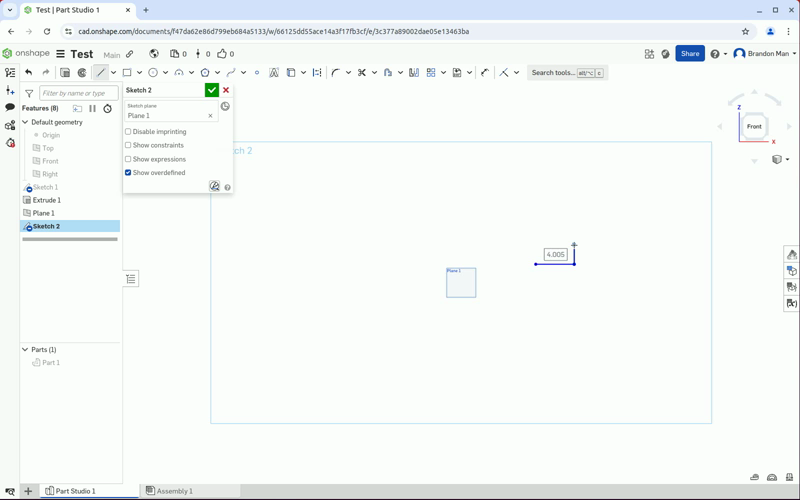
mouse_move(589, 244)
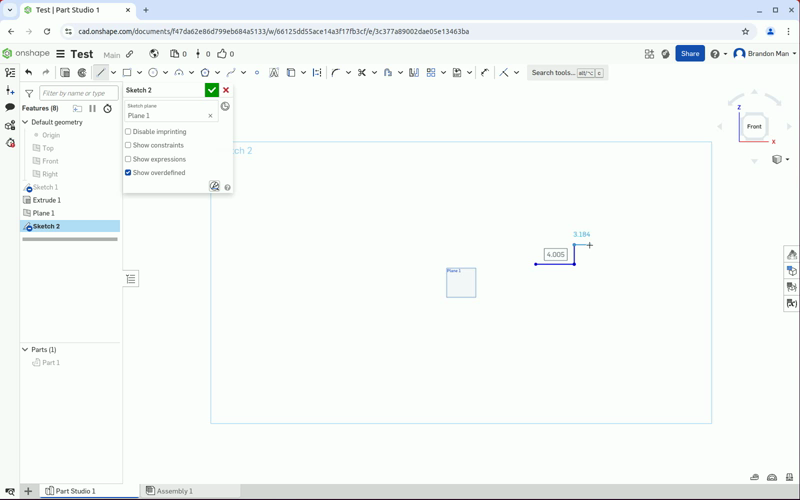
mouse_move(535, 244)
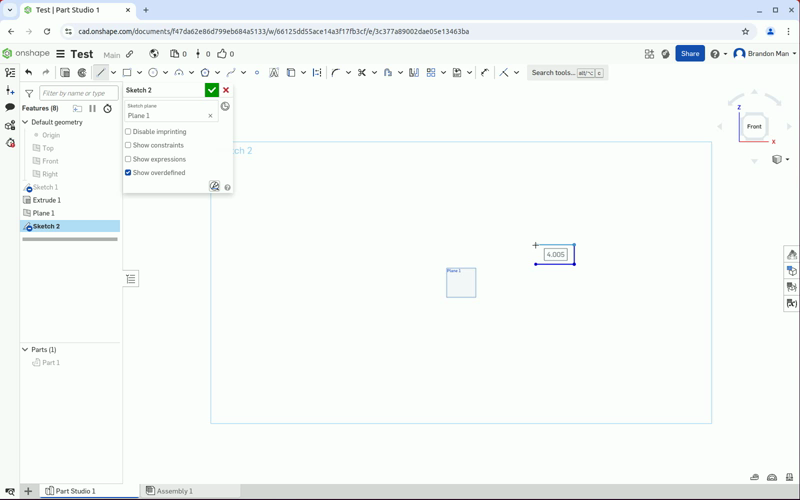
click(535, 244)
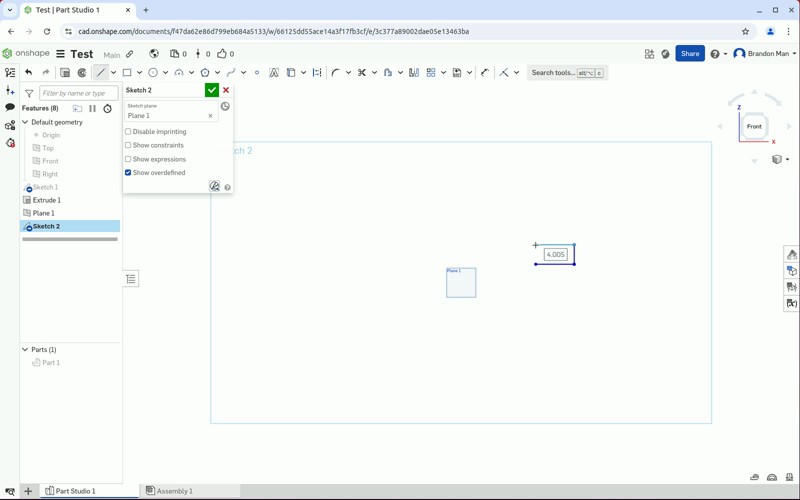
key_up(shift)
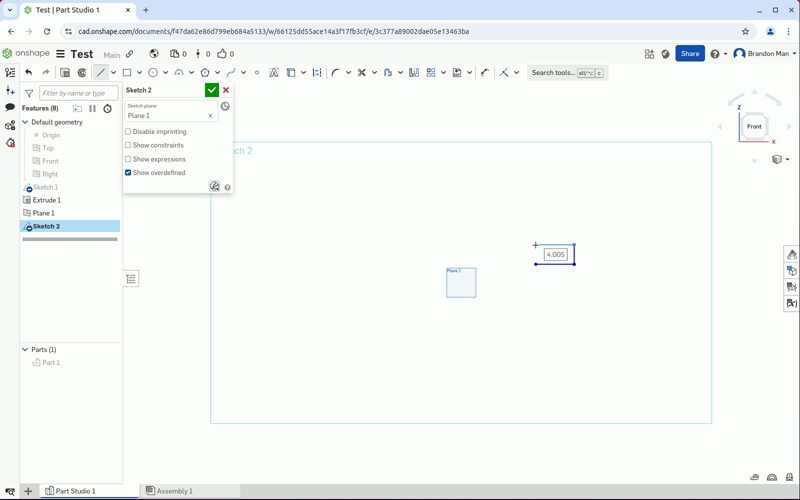
mouse_move(565, 244)
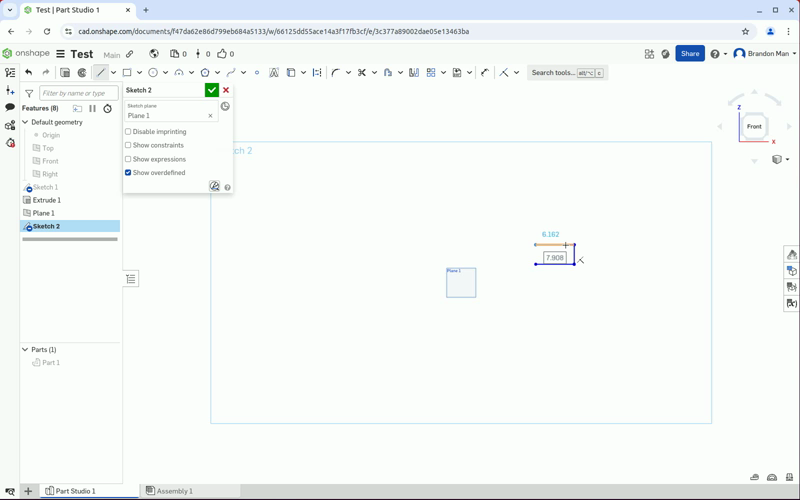
key_down(shift)
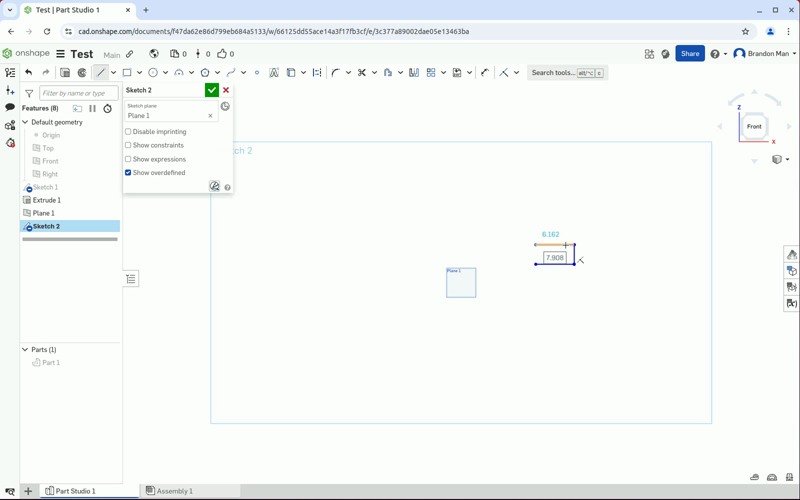
mouse_move(535, 264)
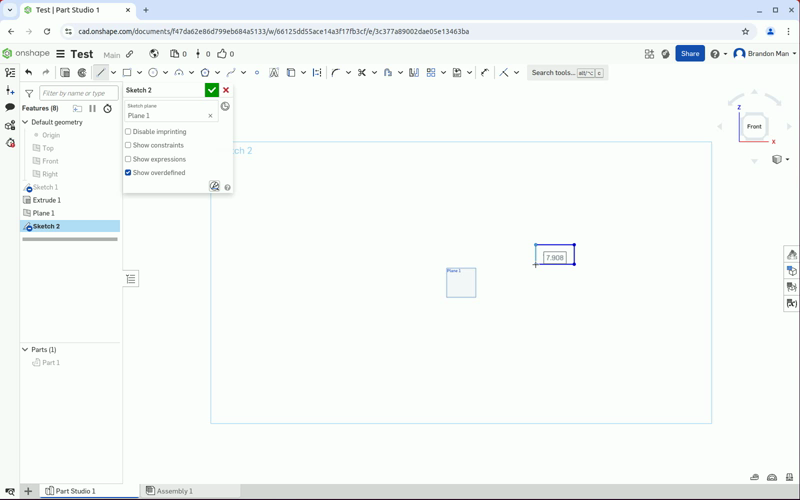
key_up(shift)
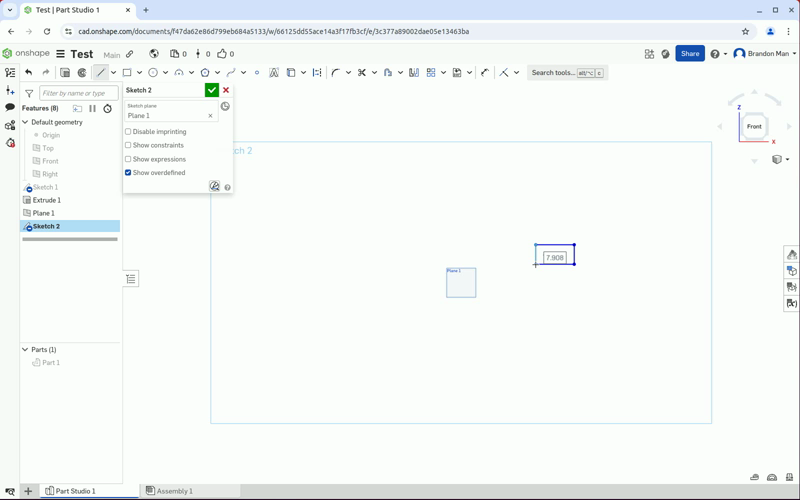
click(535, 264)
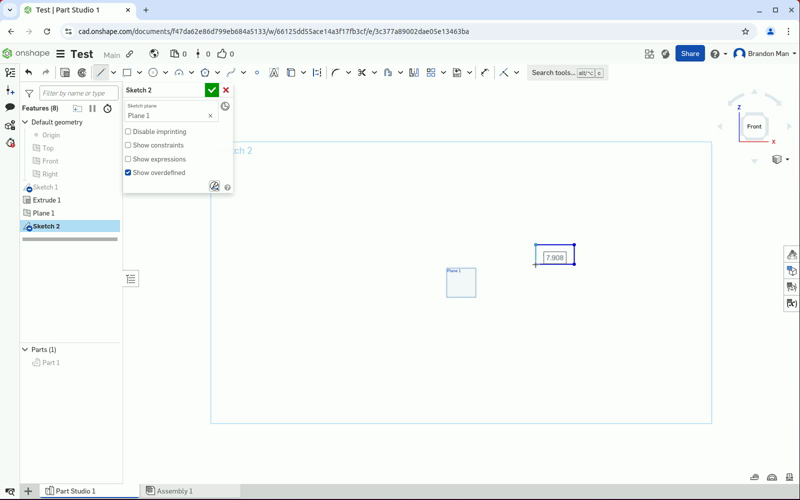
key(esc)
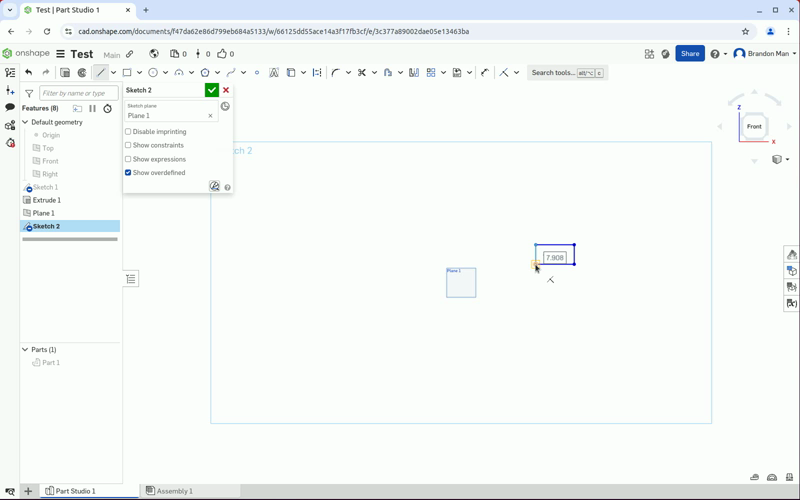
mouse_move(539, 257)
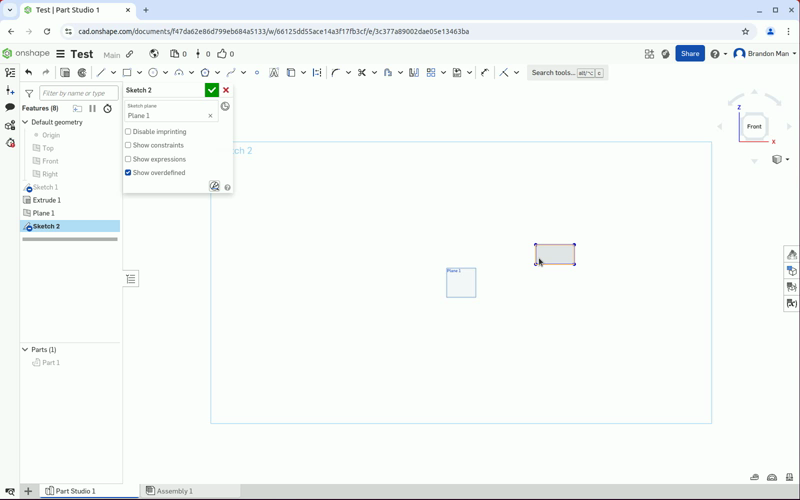
scroll(6)
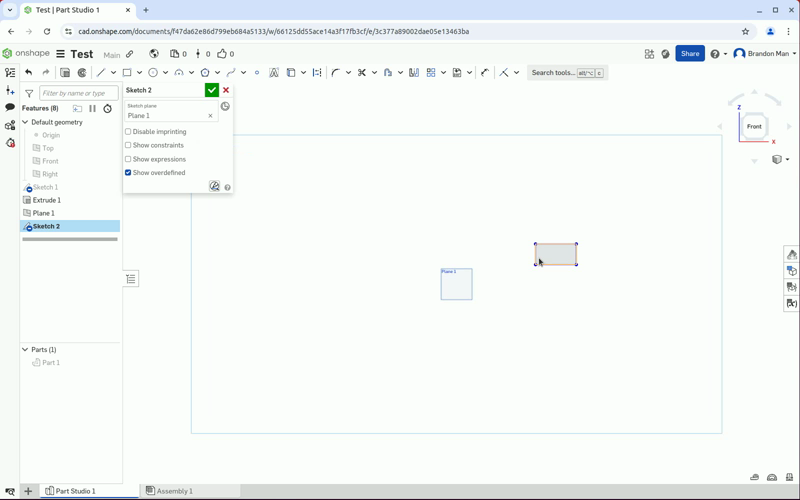
scroll(6)
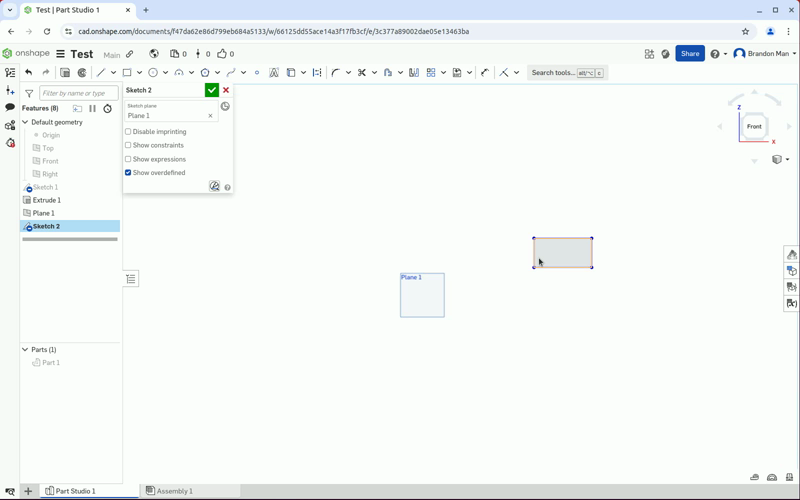
scroll(6)
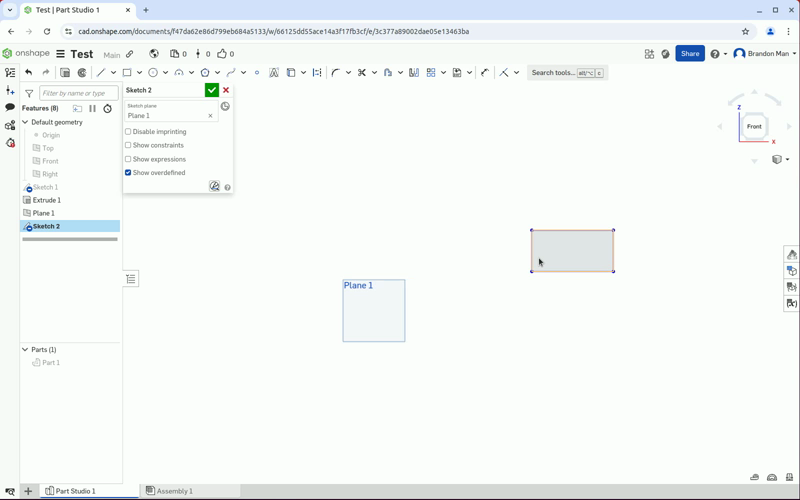
scroll(6)
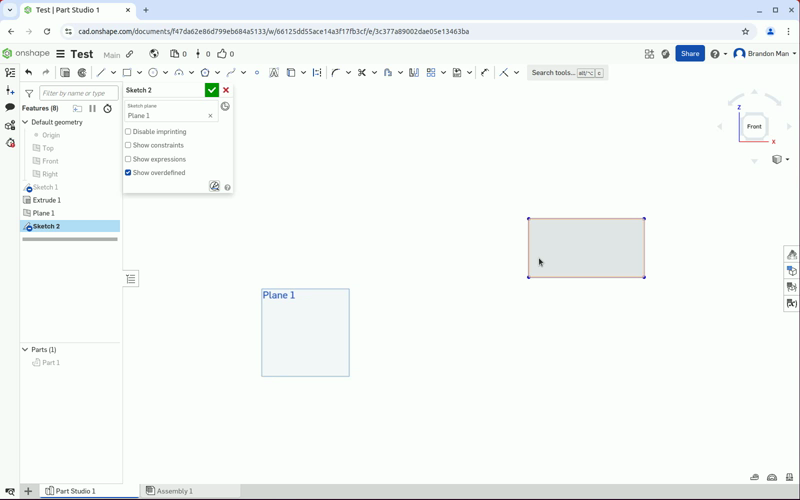
scroll(6)
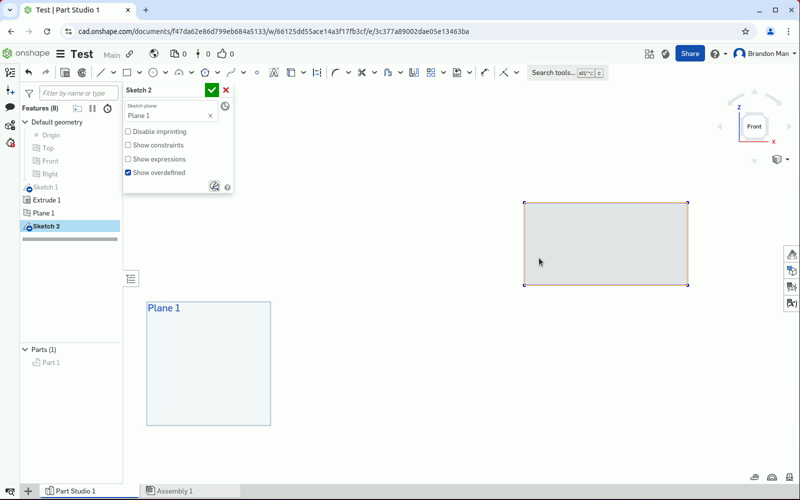
scroll(6)
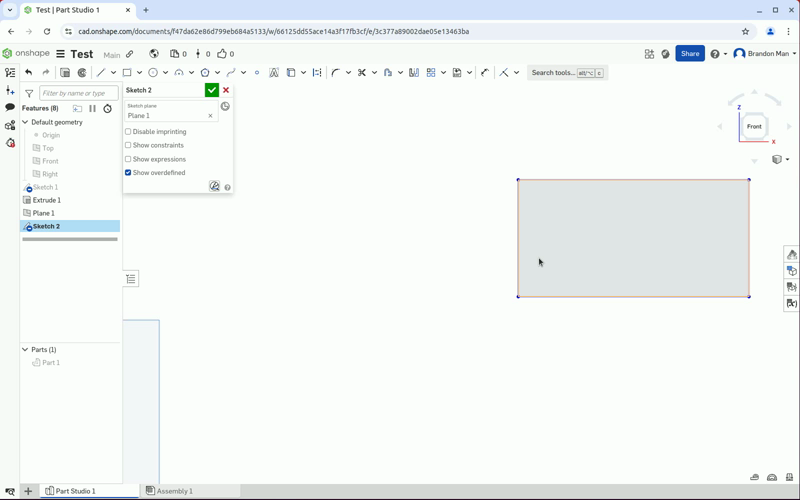
scroll(6)
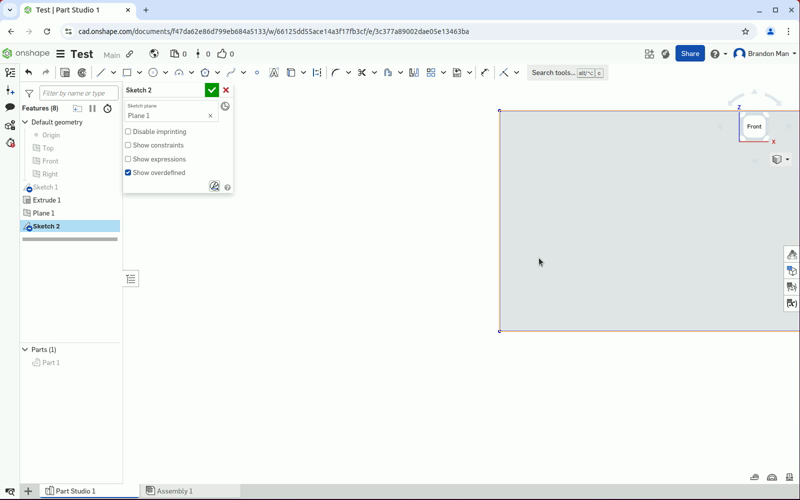
click(539, 257)
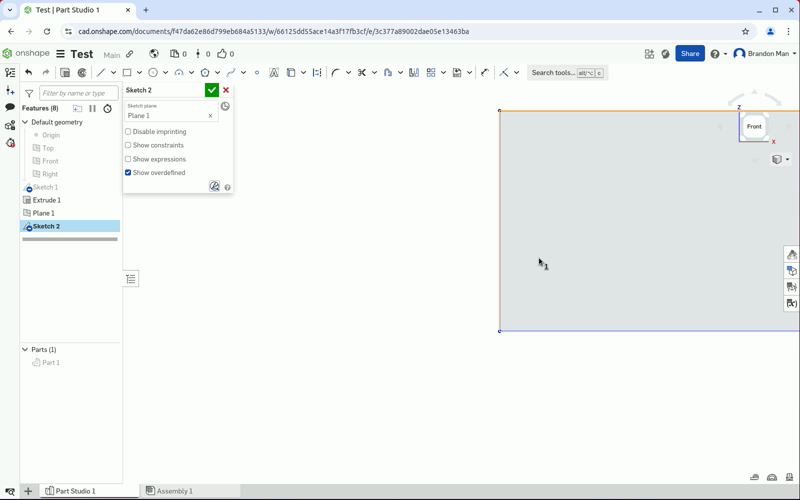
scroll(-6)
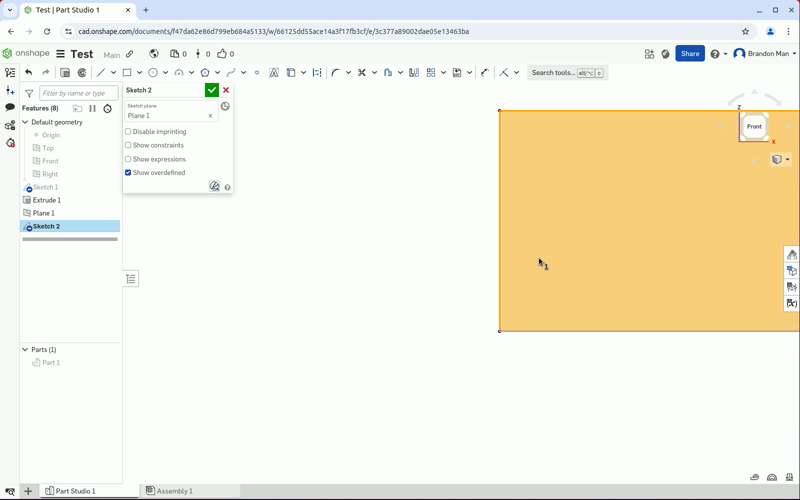
scroll(-6)
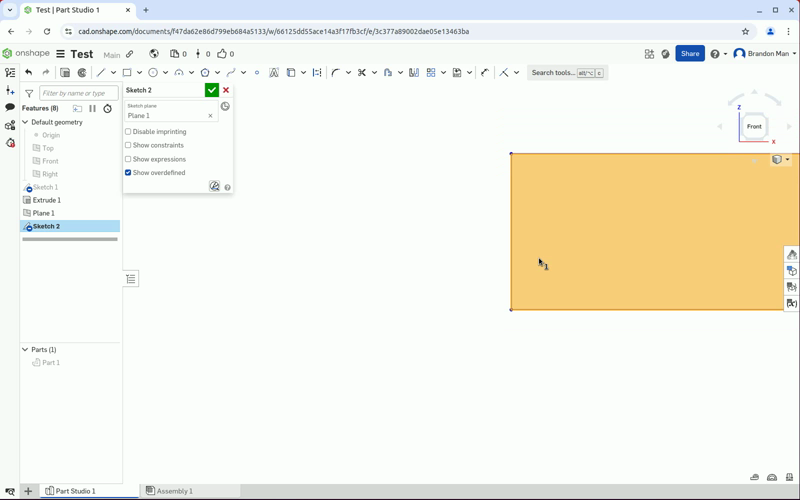
scroll(-6)
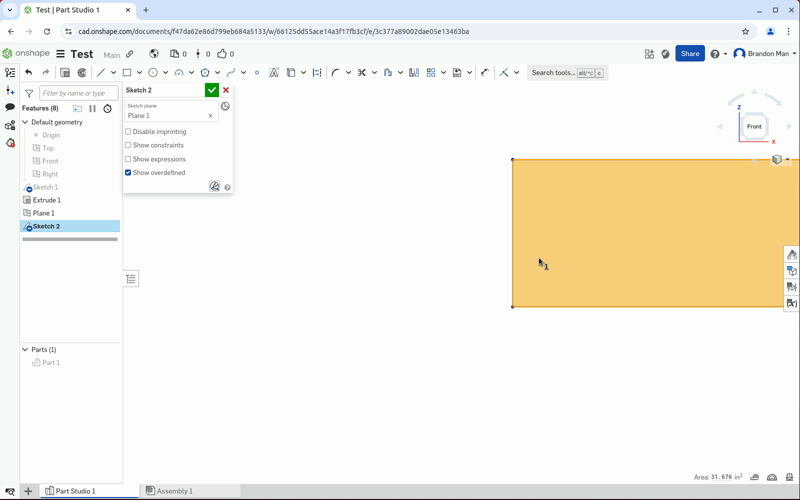
scroll(-6)
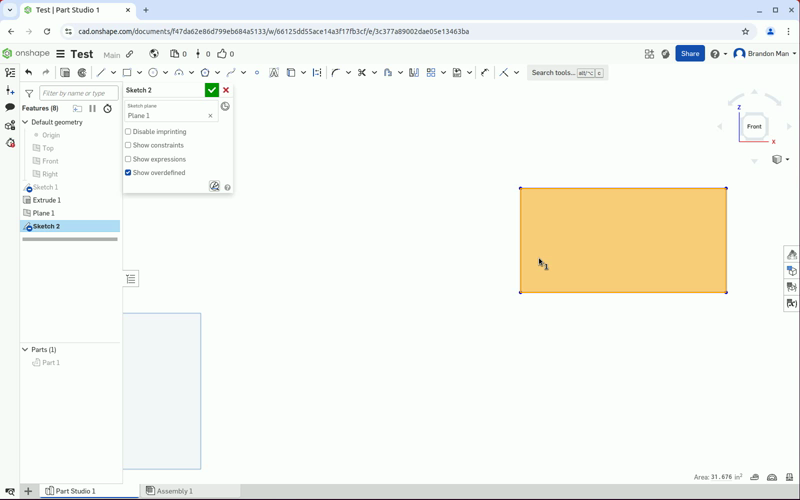
scroll(-6)
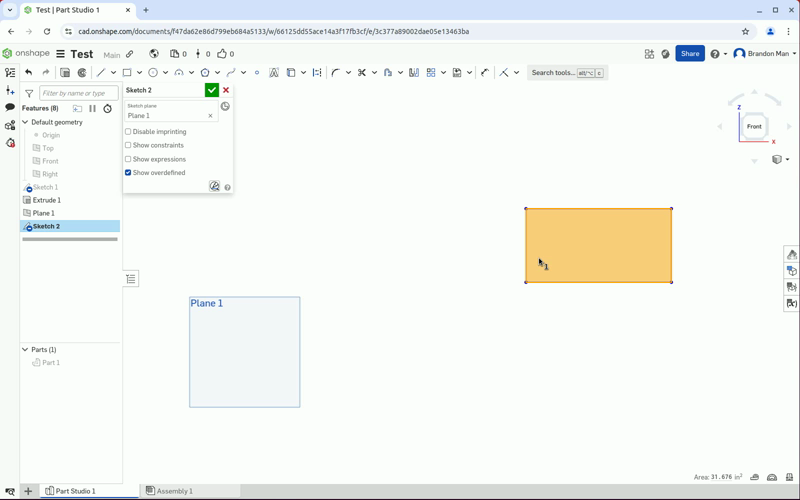
scroll(-6)
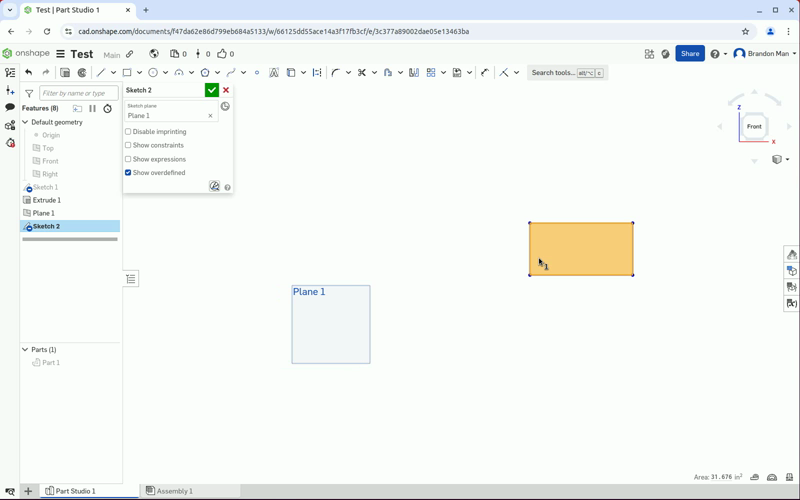
scroll(-6)
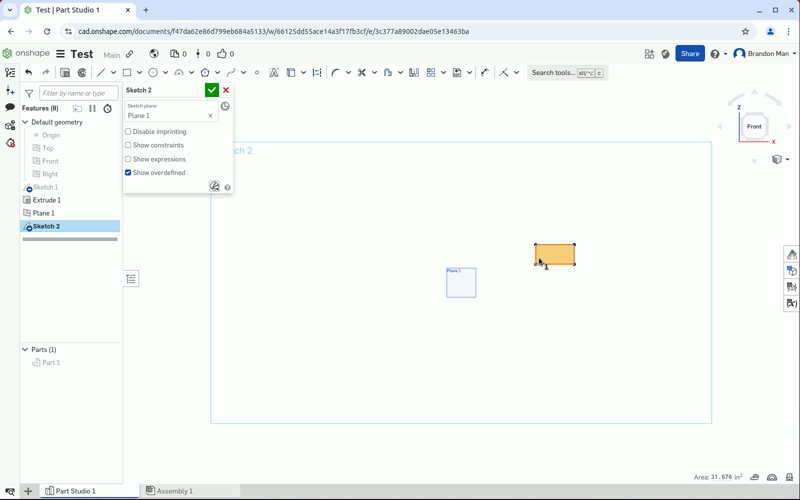
mouse_move(73, 352)
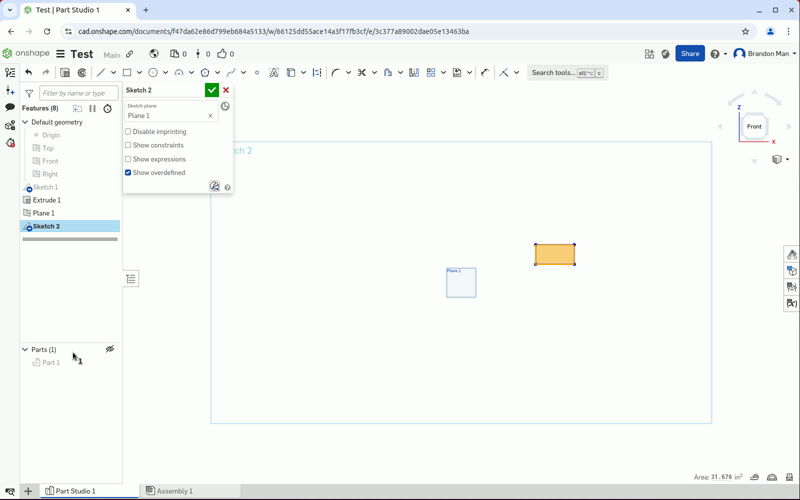
key(shift+y)
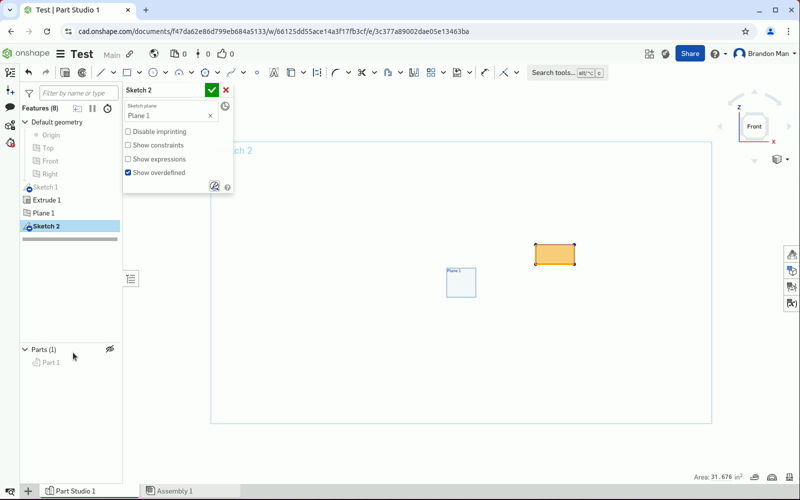
key(shift+e)
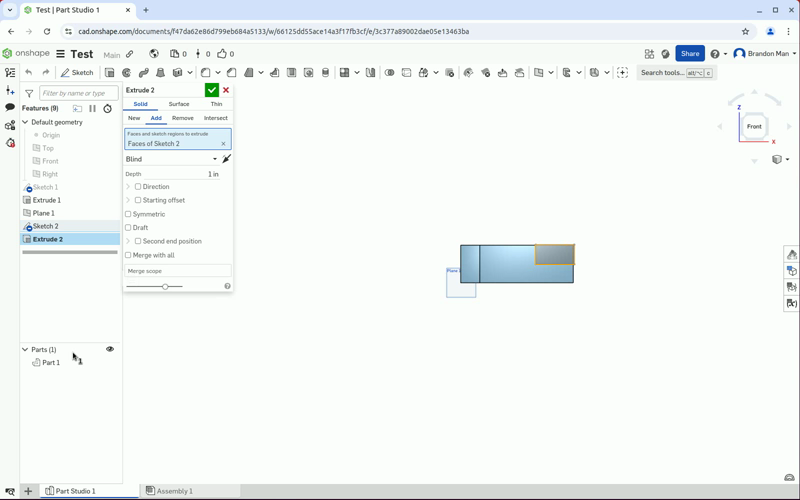
mouse_move(143, 106)
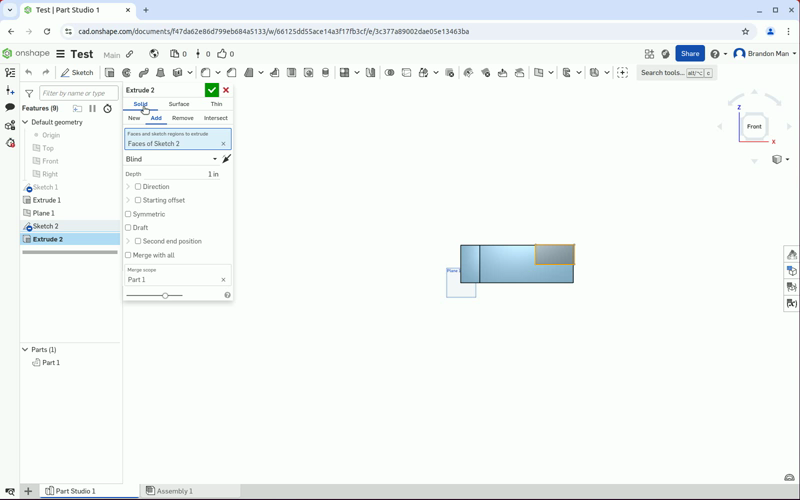
click(143, 106)
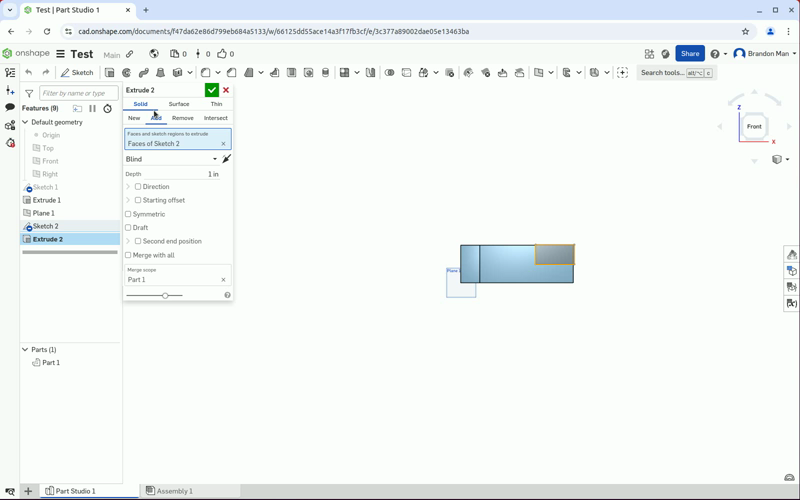
mouse_move(186, 120)
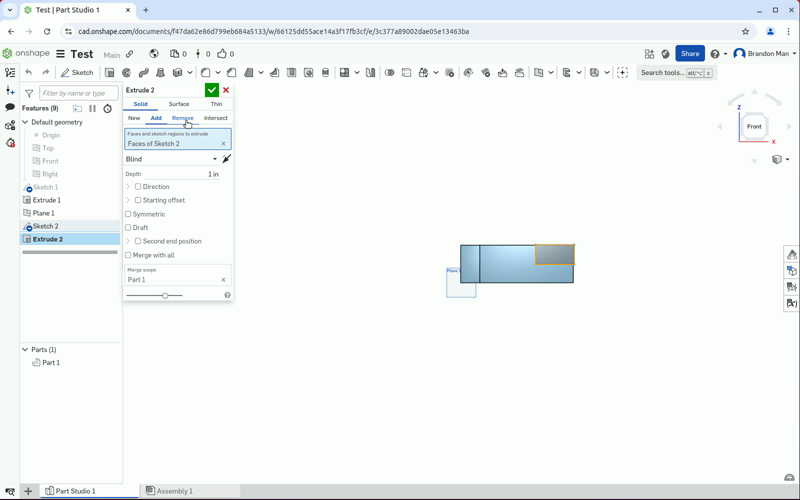
click(186, 120)
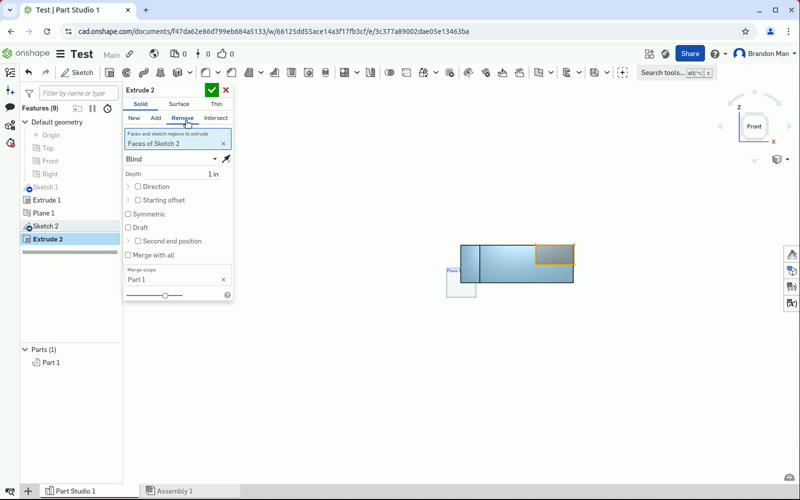
key(tab, 4)
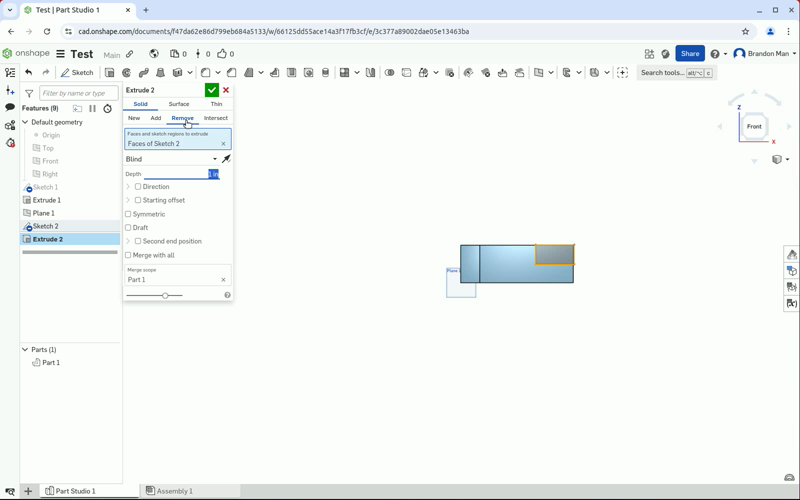
text(3.851)
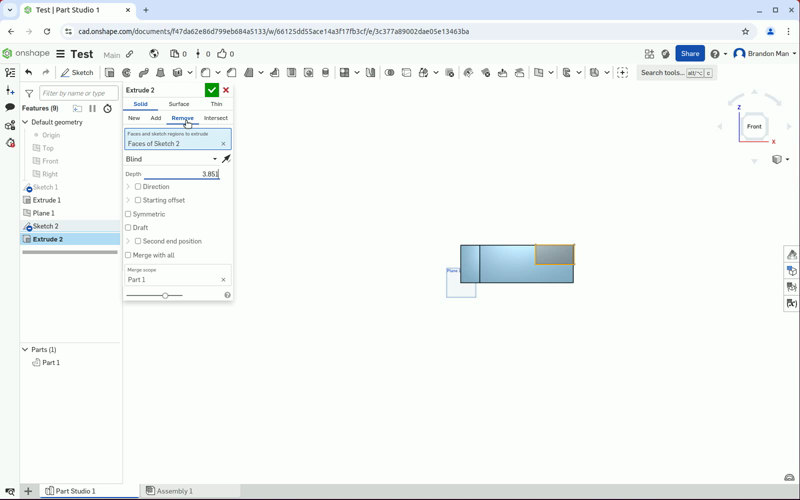
key(tab, 6)
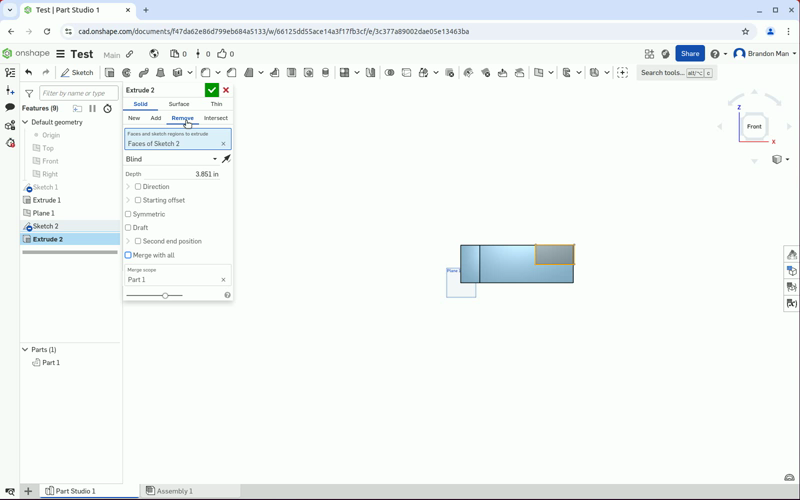
key(space)
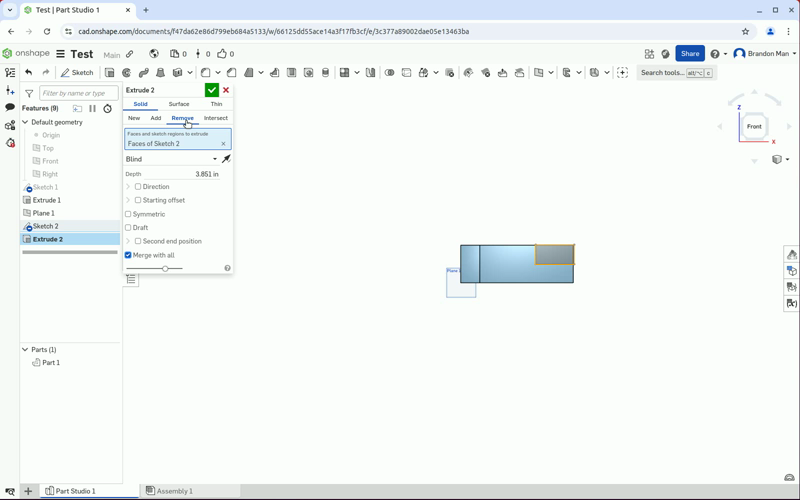
key(enter)
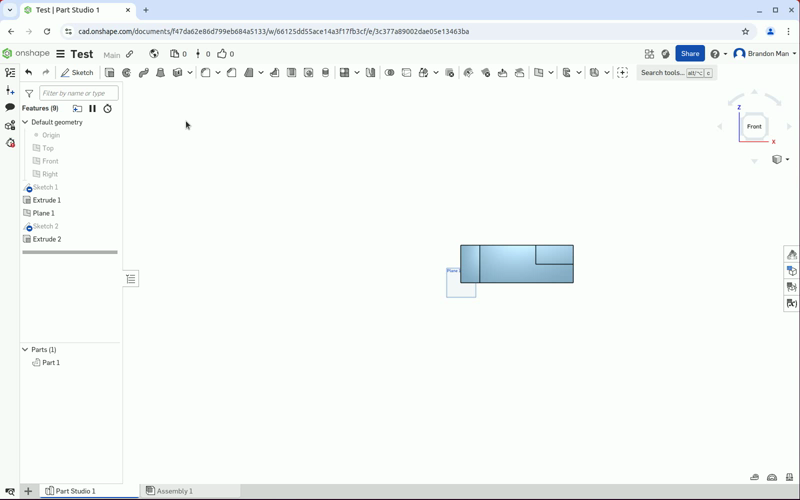
key(shift+h)
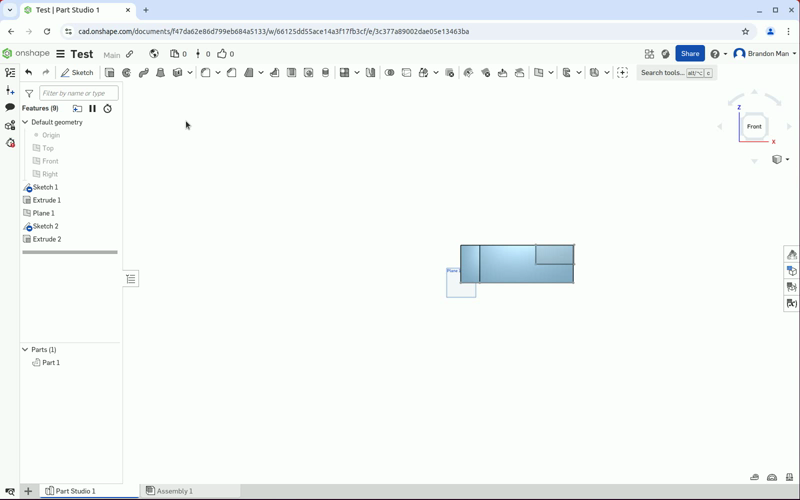
key(shift+h)
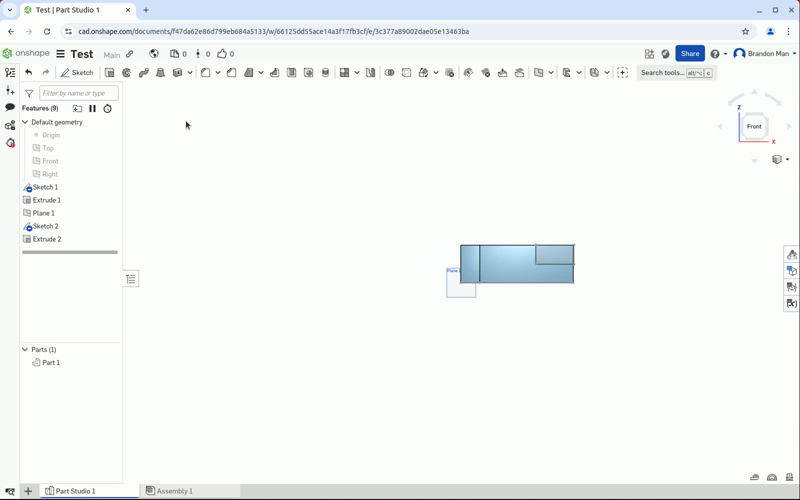
key(shift+7)
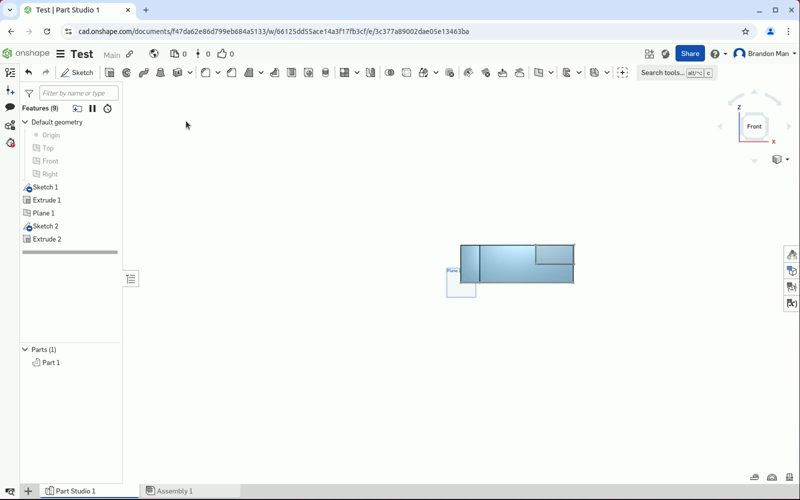
key(left, 2)
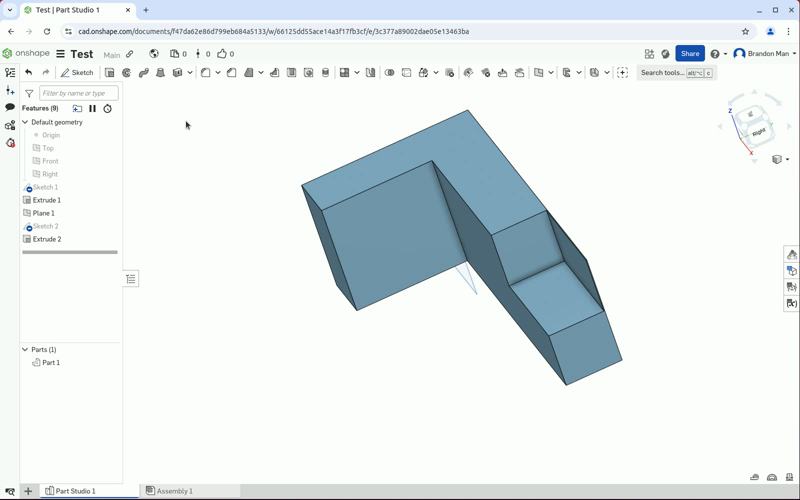
key(down, 2)
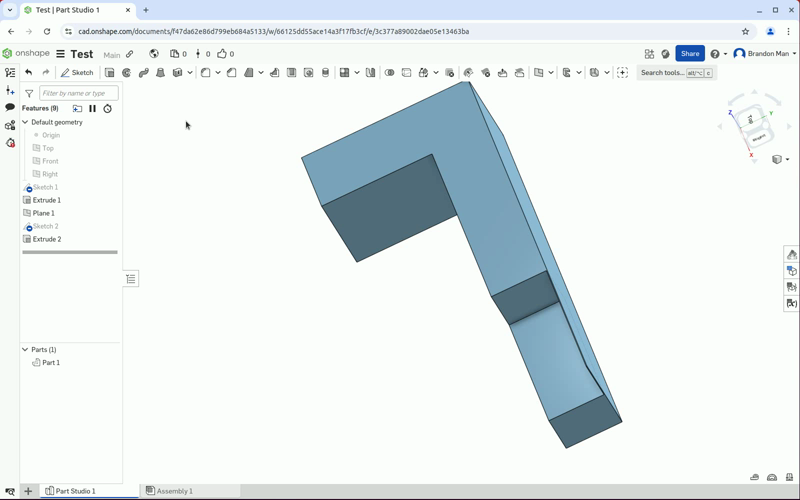
key(up, 2)
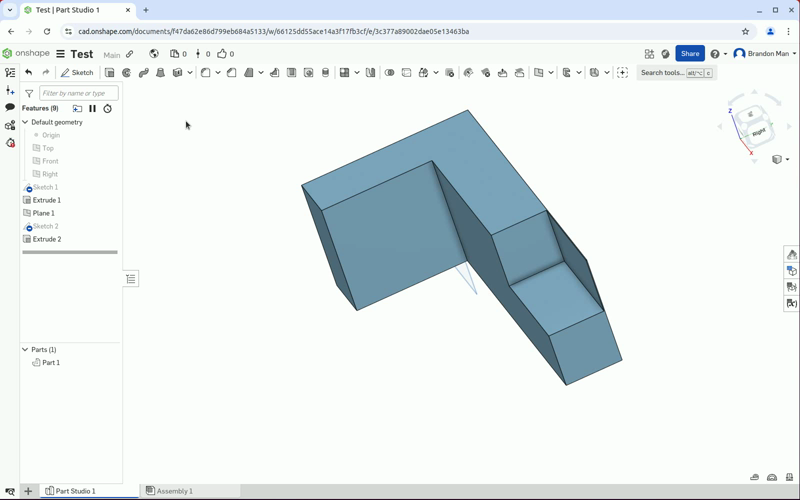
key(right, 2)
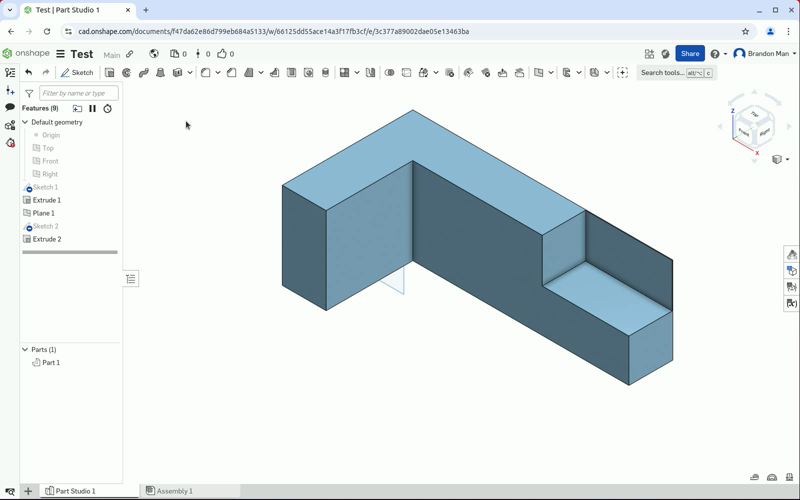
mouse_move(73, 189)
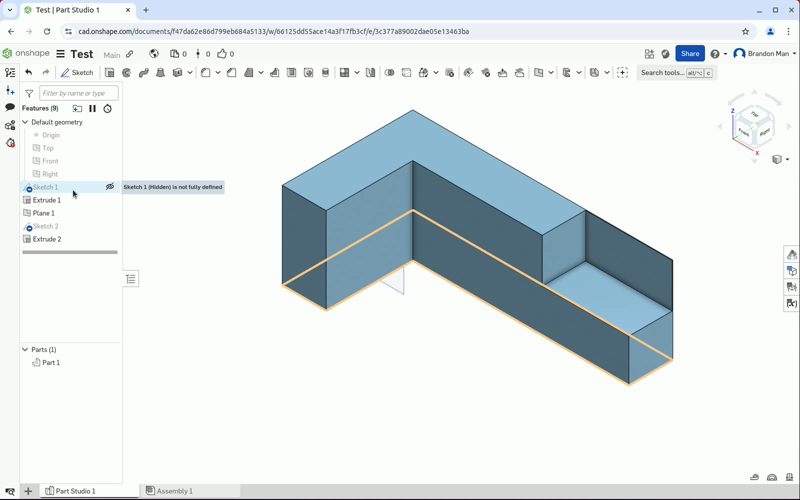
click(73, 189)